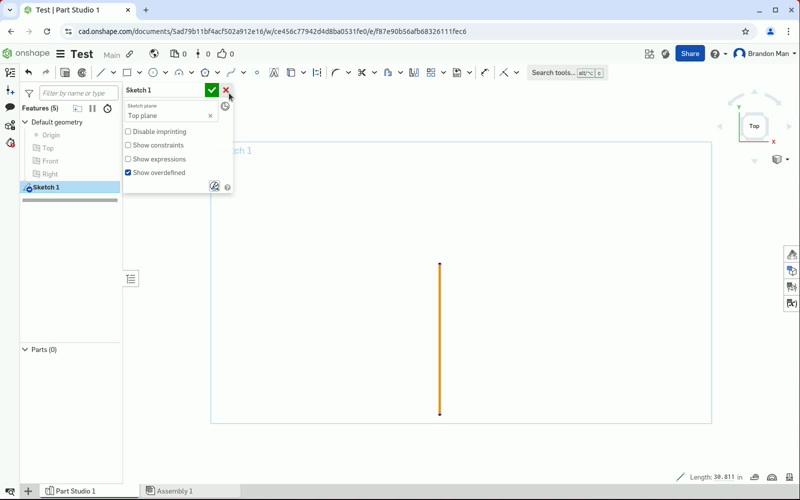
key(shift+h)
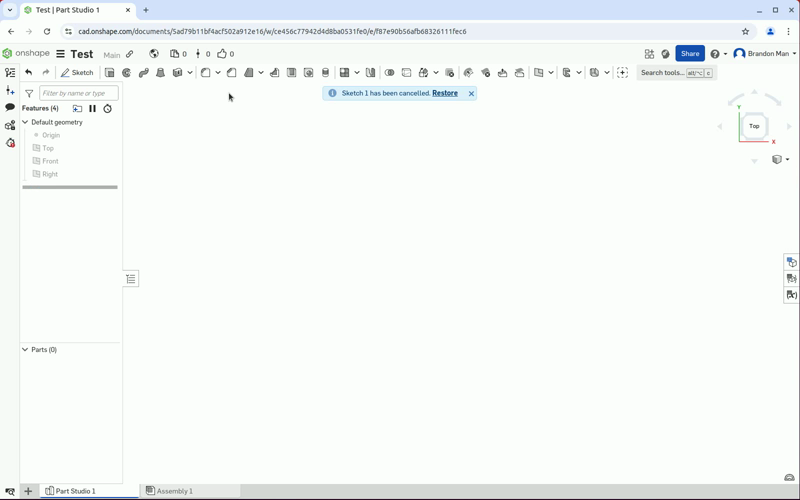
mouse_move(73, 352)
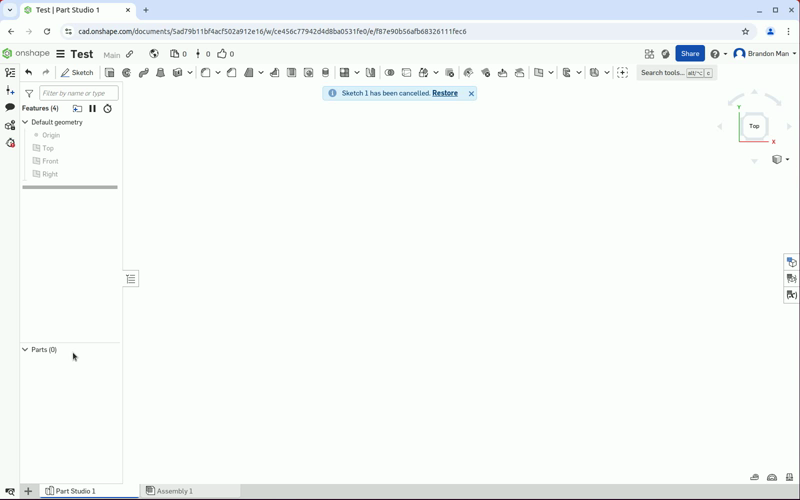
key(y)
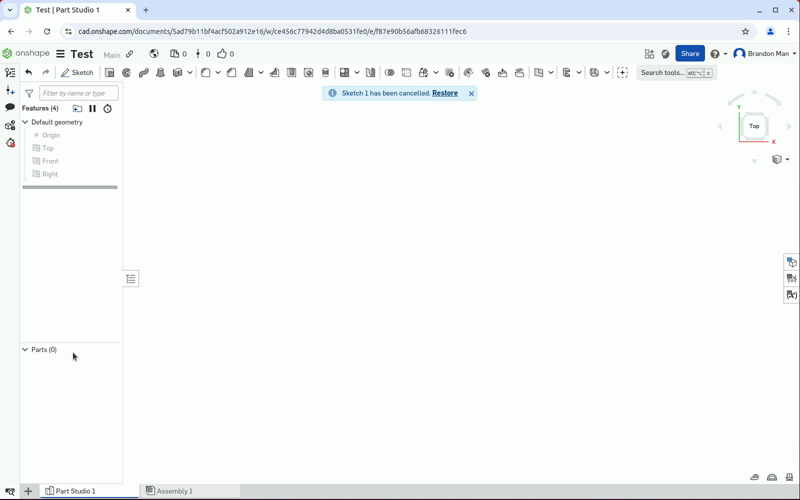
key(shift+p)
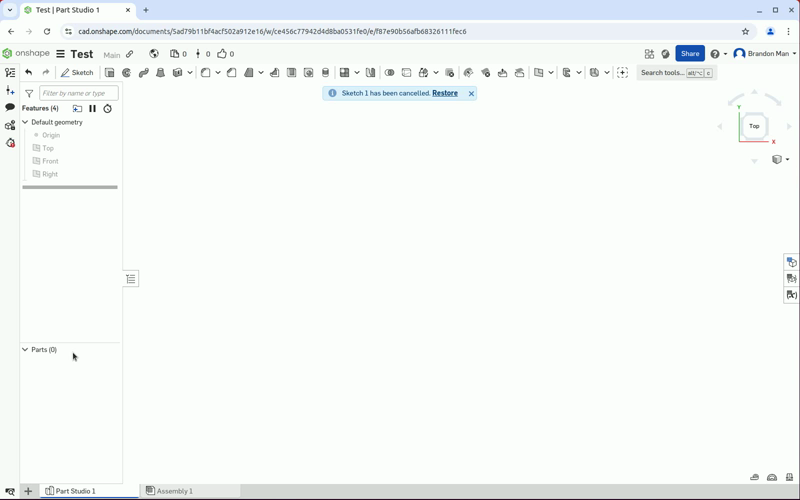
key(space)
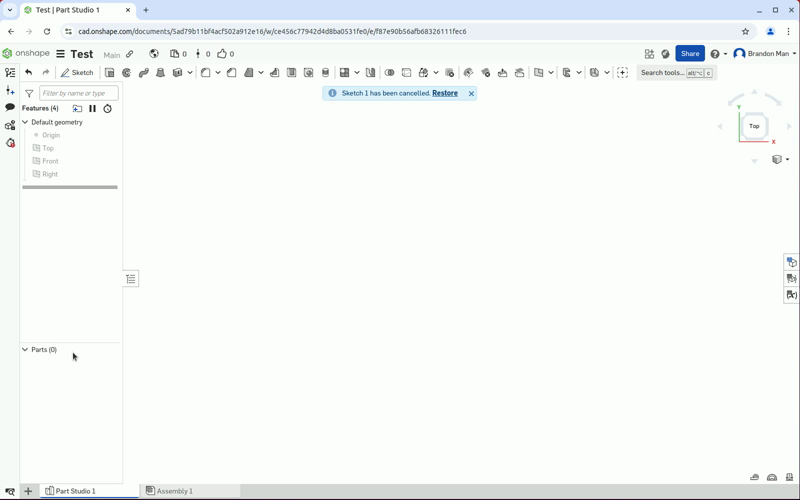
key_down(shift)
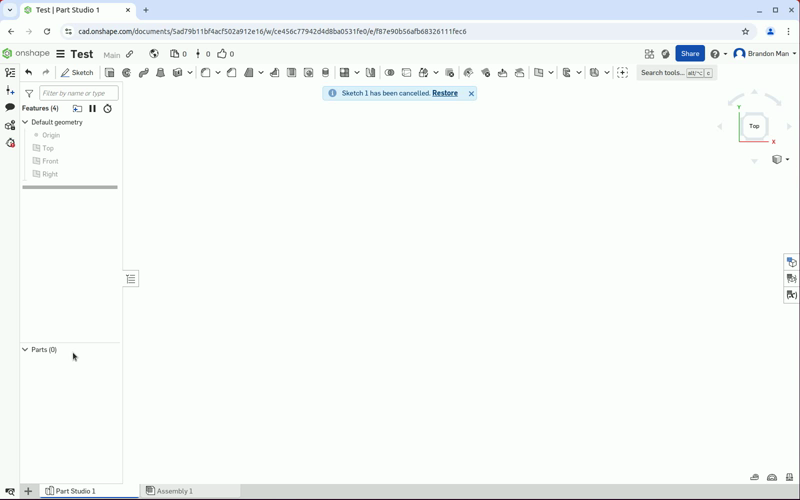
key(up)
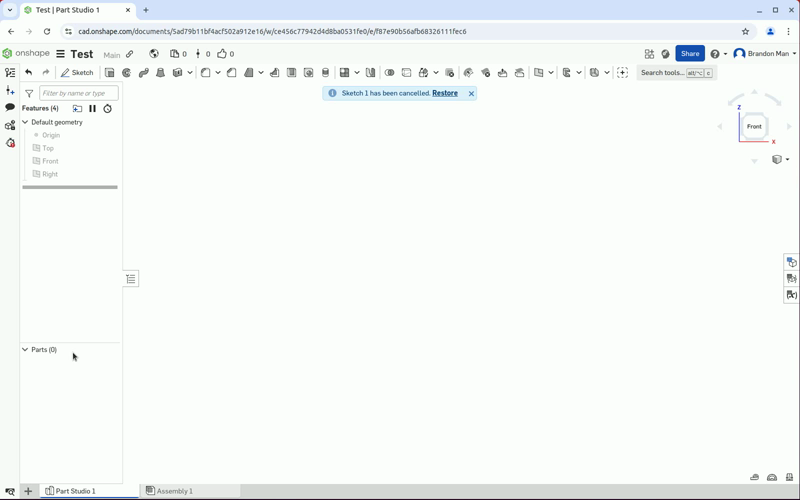
key_up(shift)
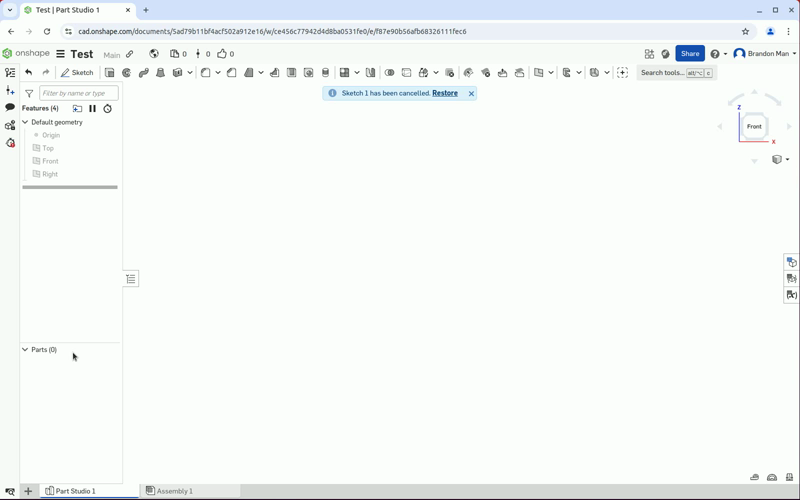
key(space)
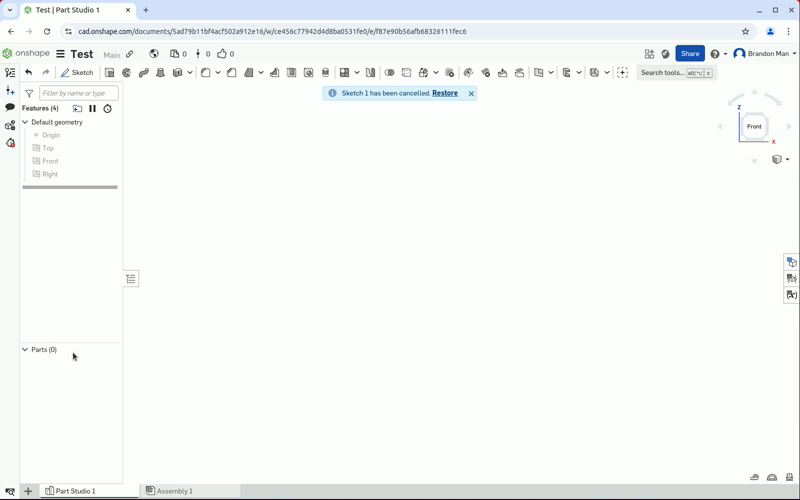
key_down(shift)
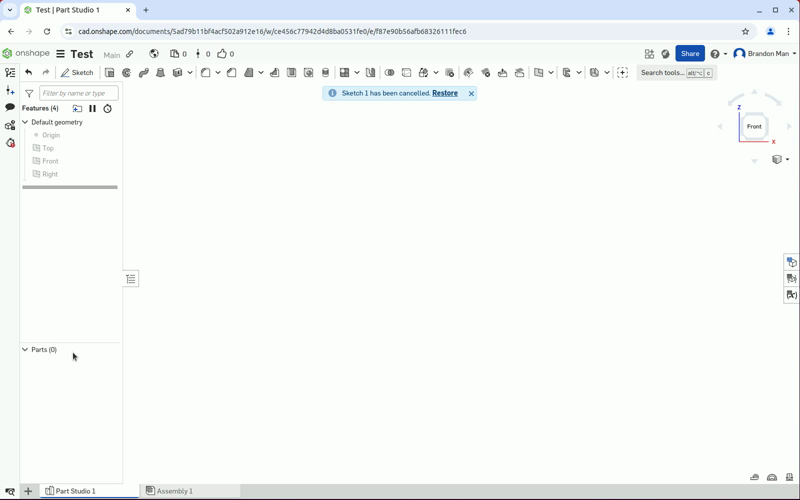
key(left)
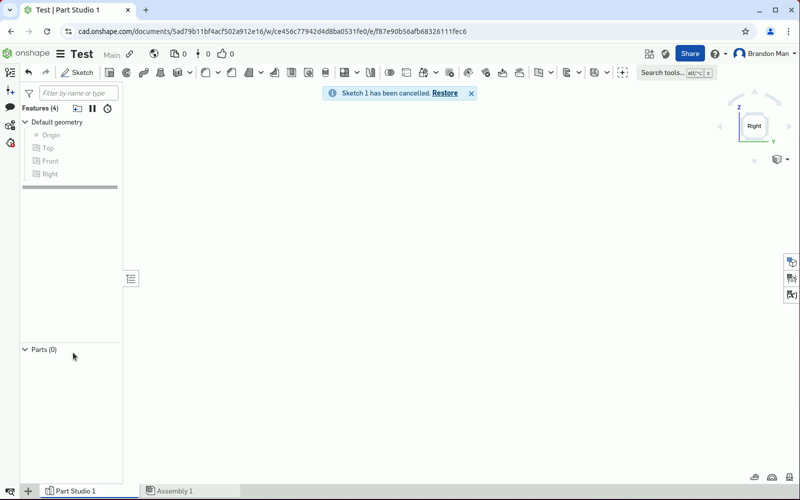
key_up(shift)
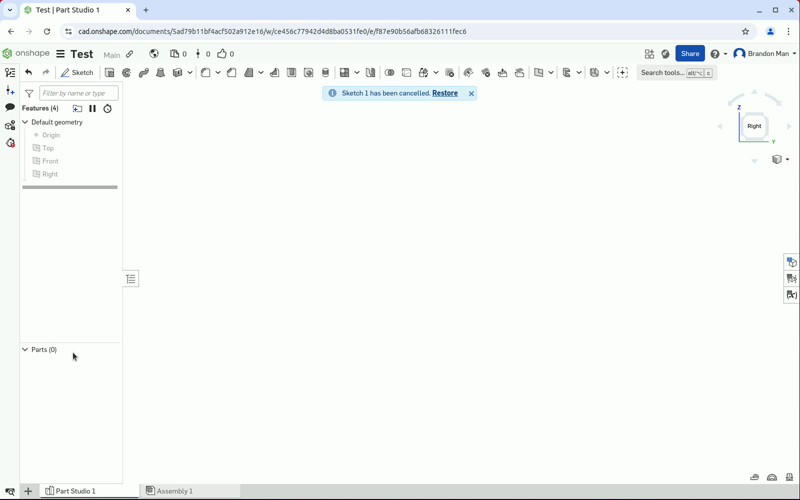
mouse_move(73, 352)
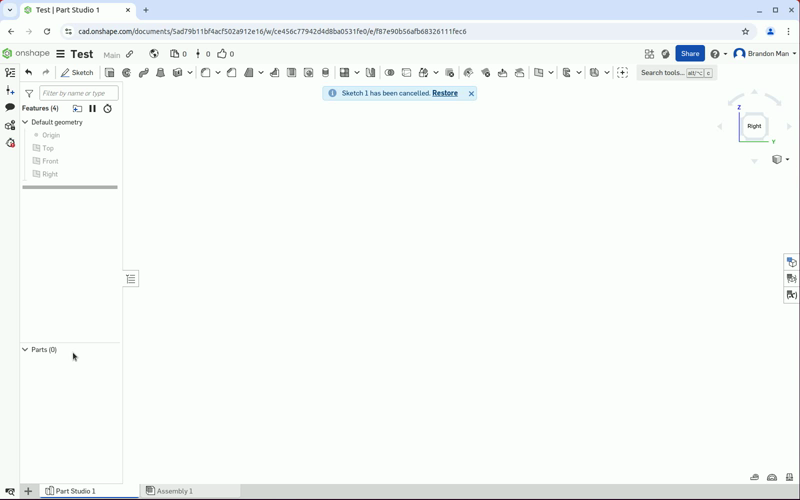
key(shift+y)
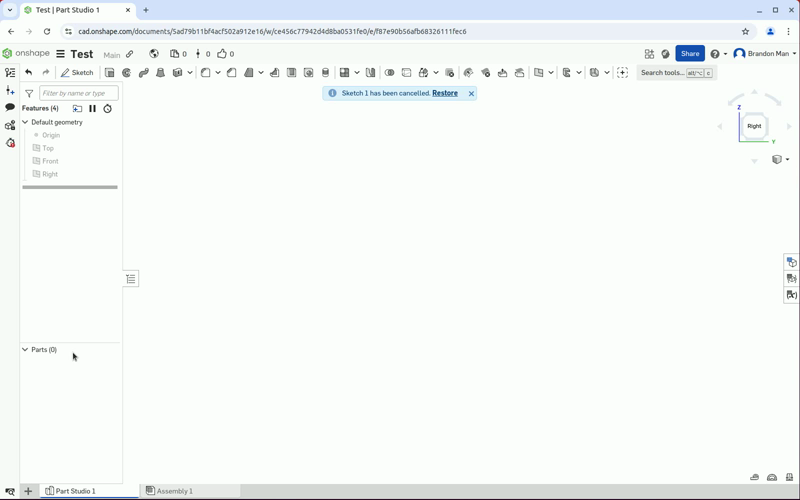
key(shift+s)
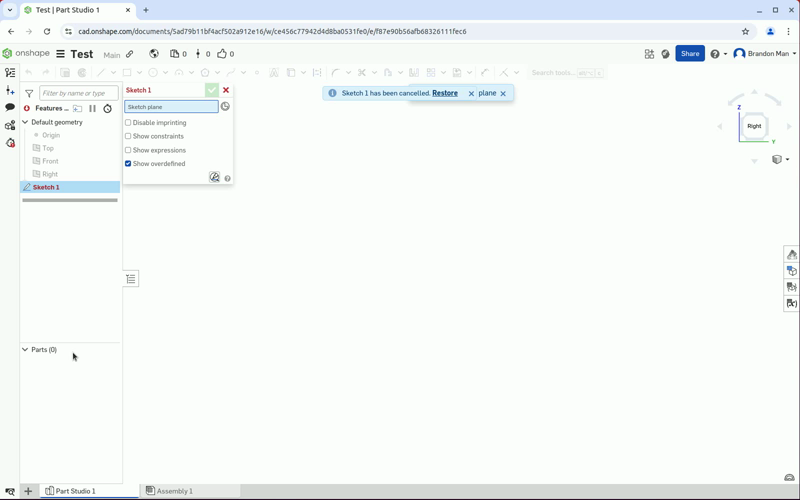
mouse_move(73, 176)
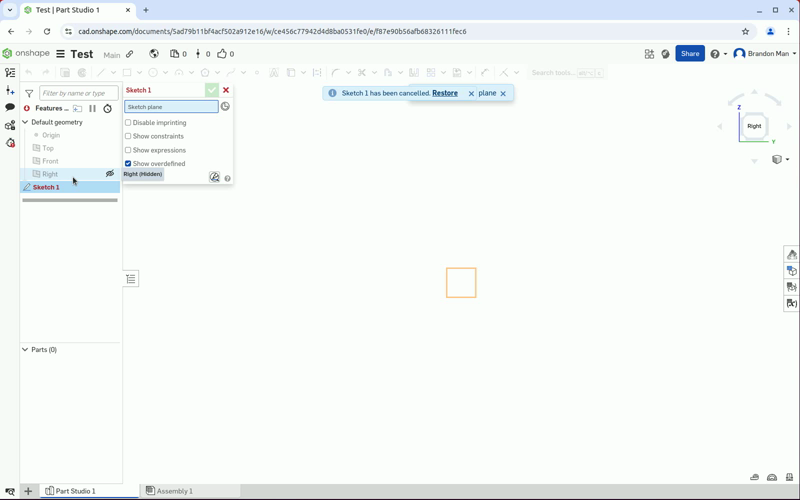
click(73, 176)
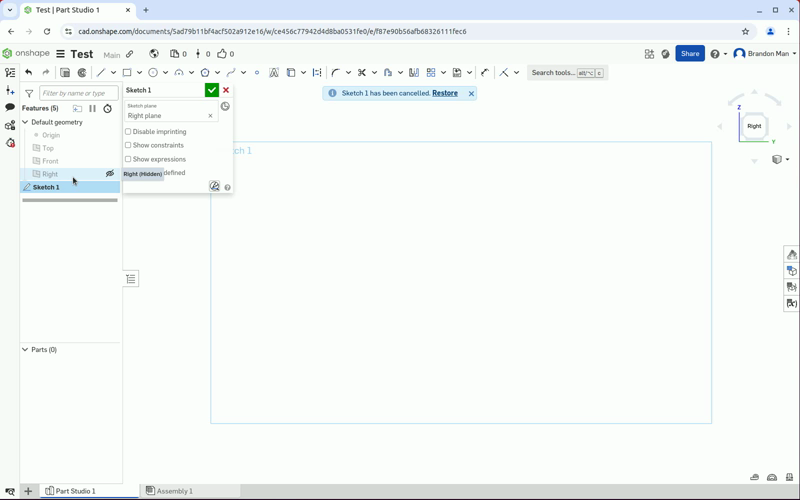
mouse_move(73, 352)
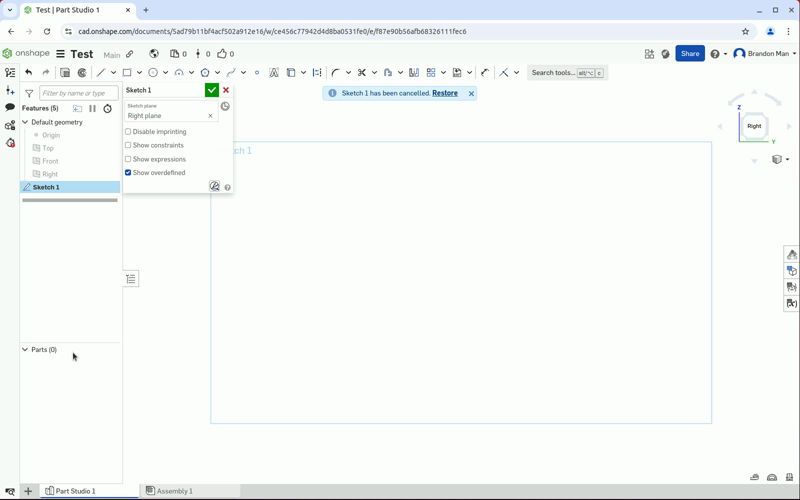
key(y)
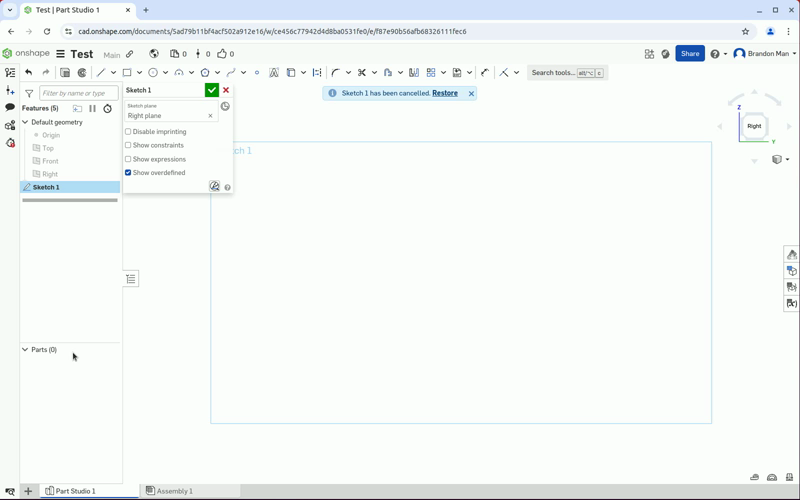
key(l)
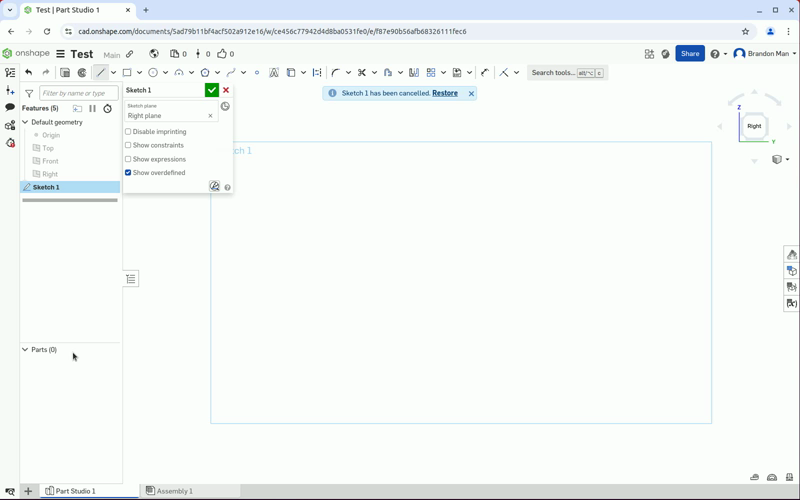
key_down(shift)
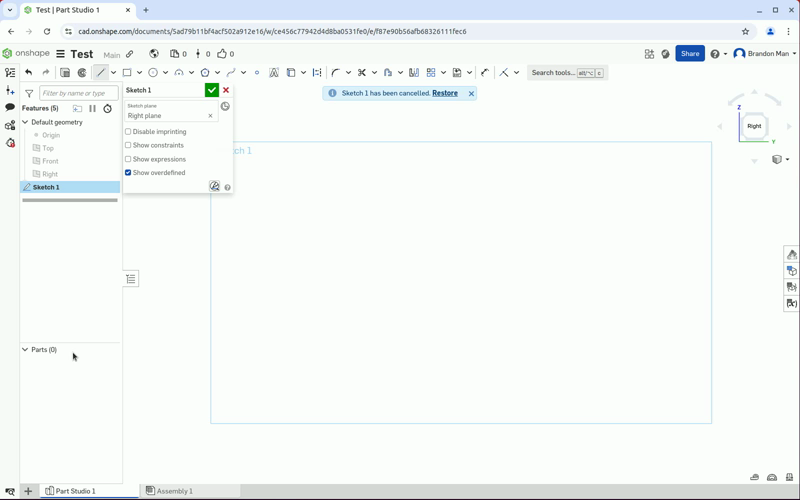
mouse_move(452, 291)
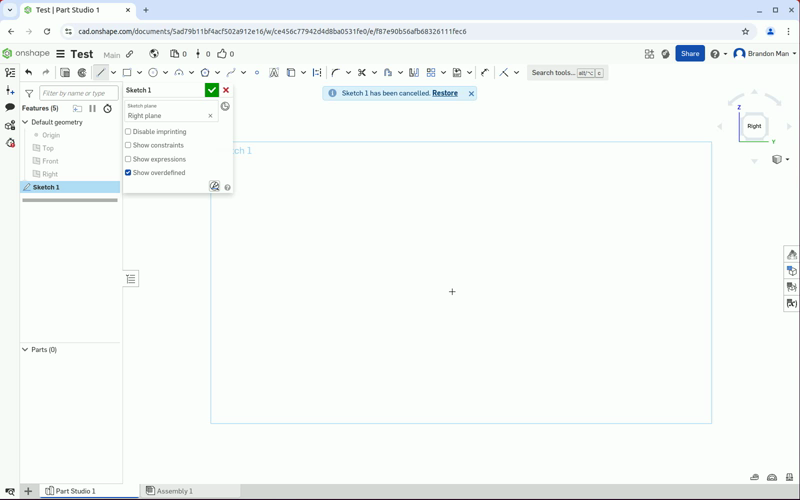
click(452, 291)
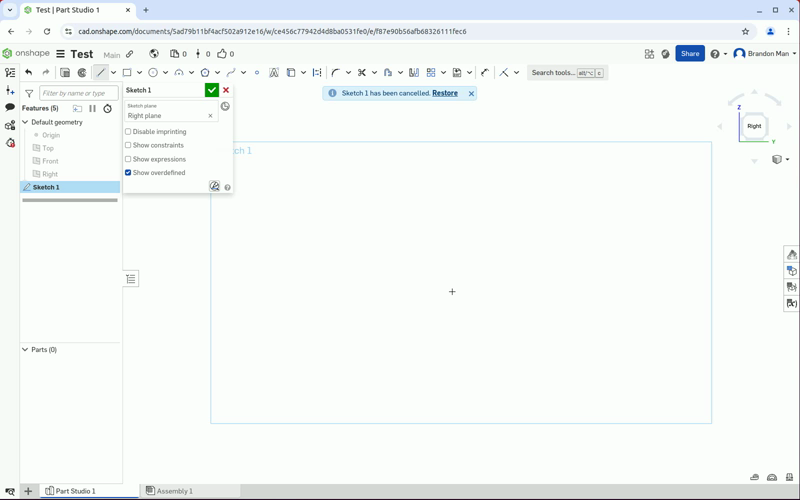
key_up(shift)
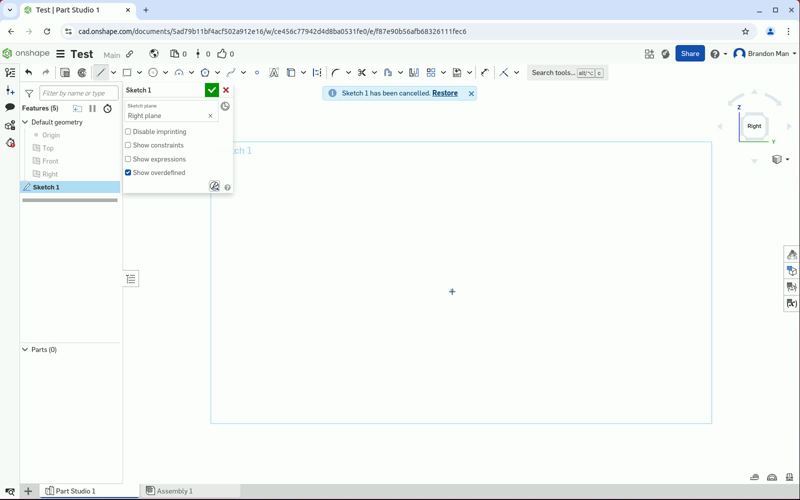
key_down(shift)
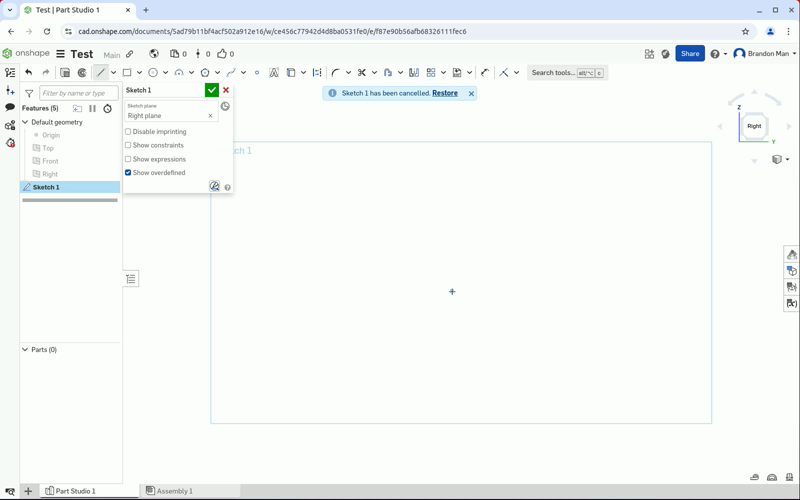
mouse_move(482, 291)
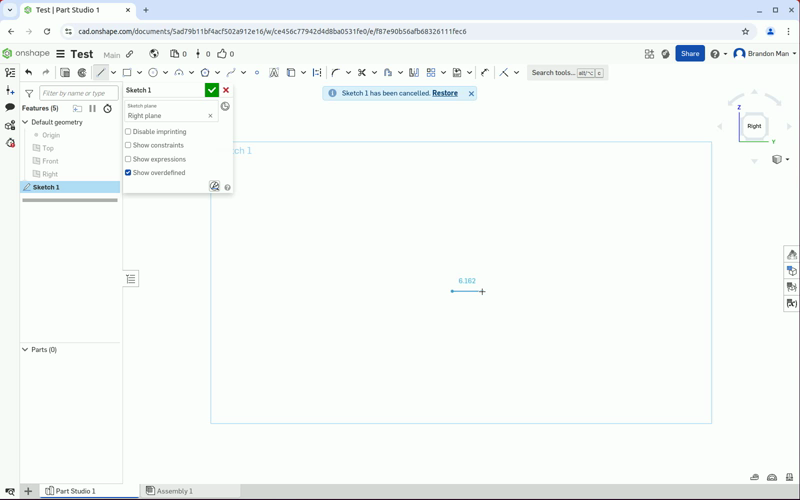
mouse_move(468, 291)
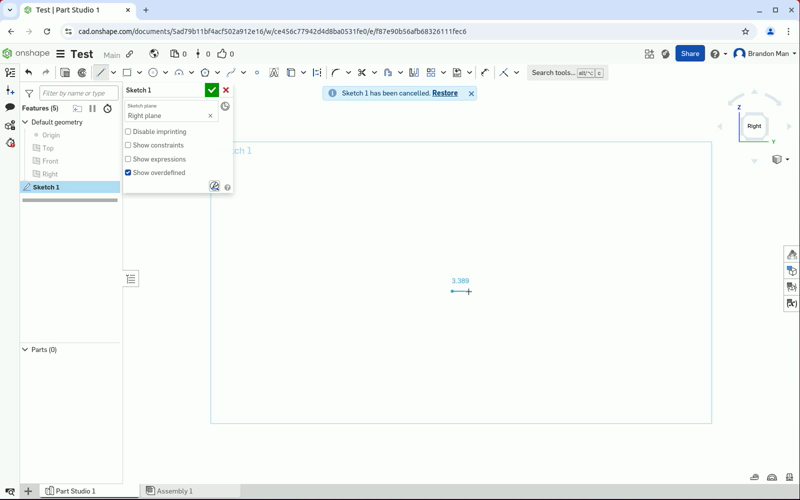
click(468, 291)
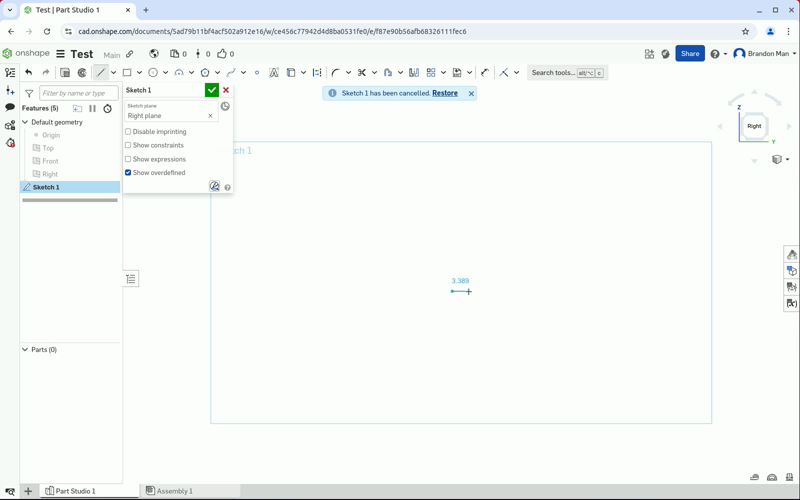
key_up(shift)
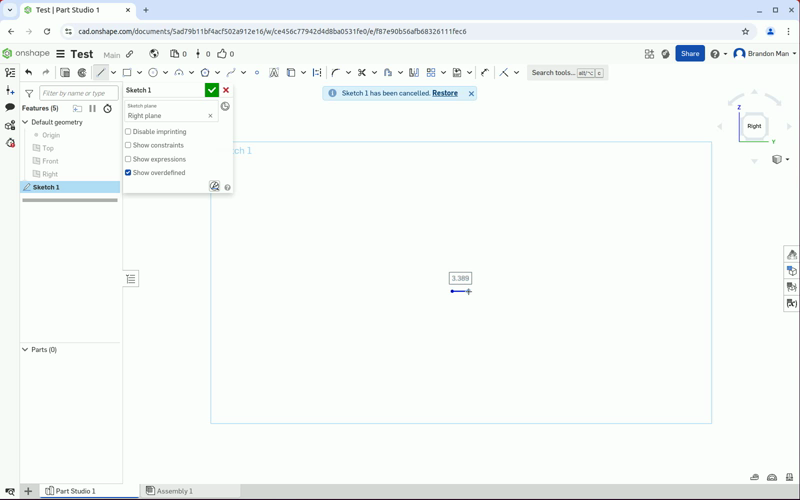
key_down(shift)
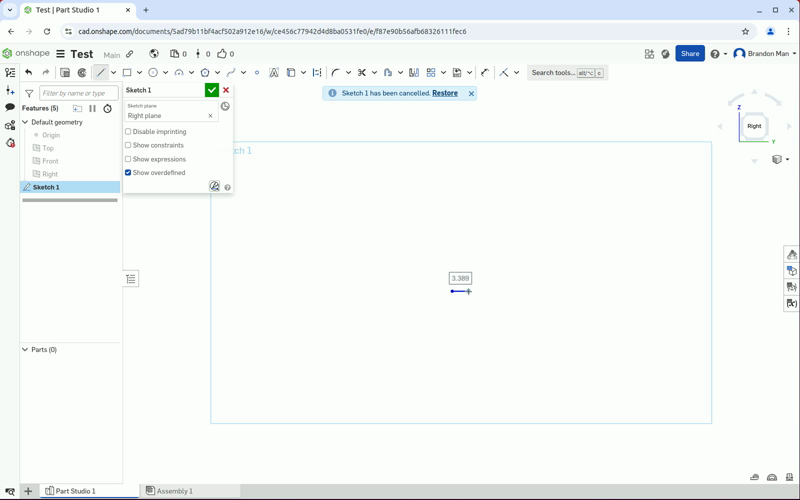
mouse_move(498, 291)
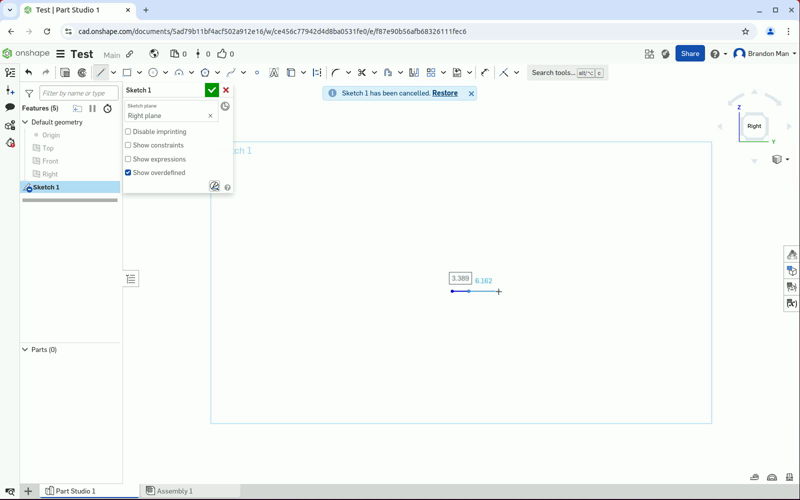
mouse_move(468, 274)
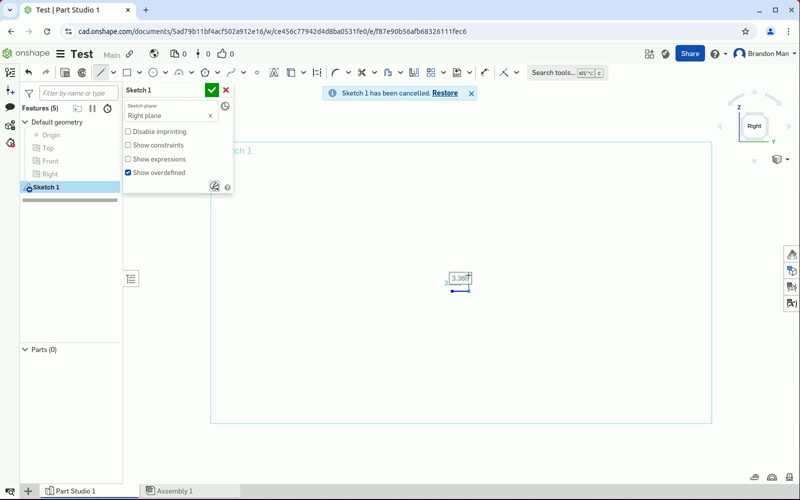
click(468, 274)
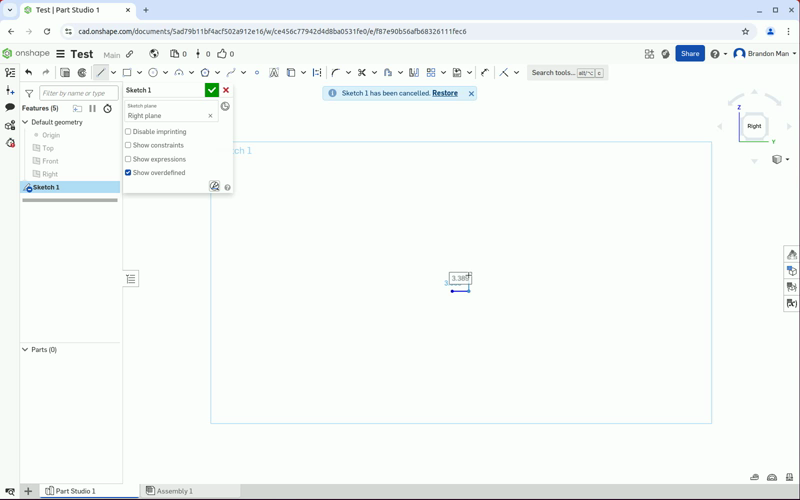
key_up(shift)
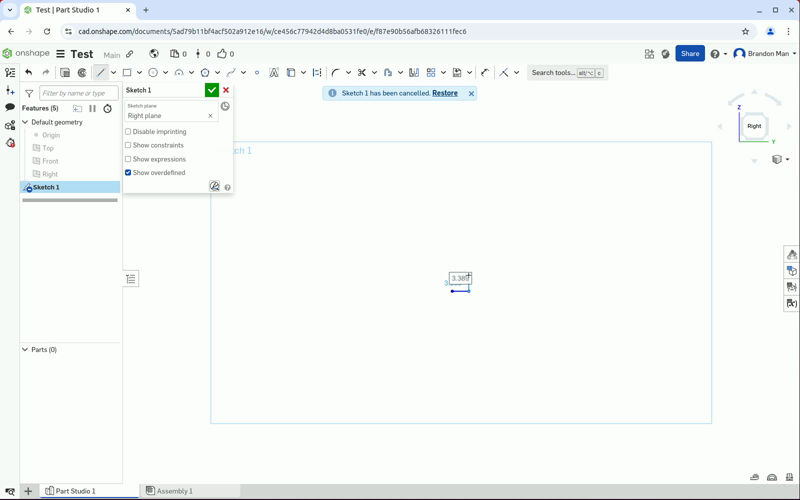
key_down(shift)
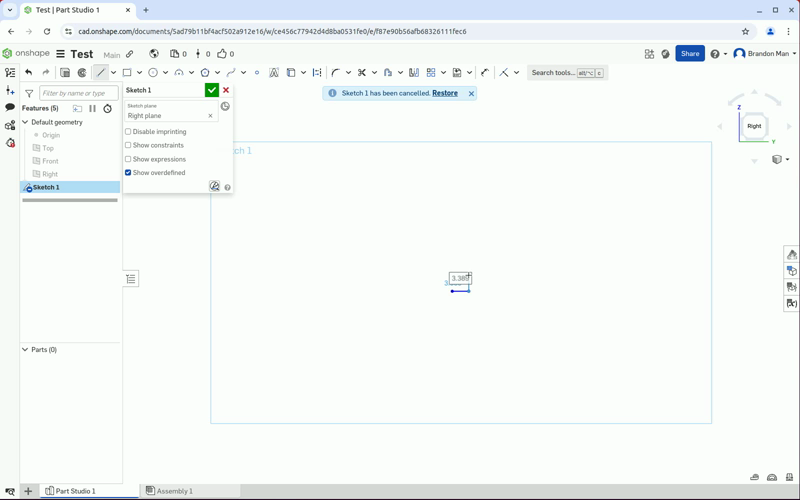
mouse_move(498, 274)
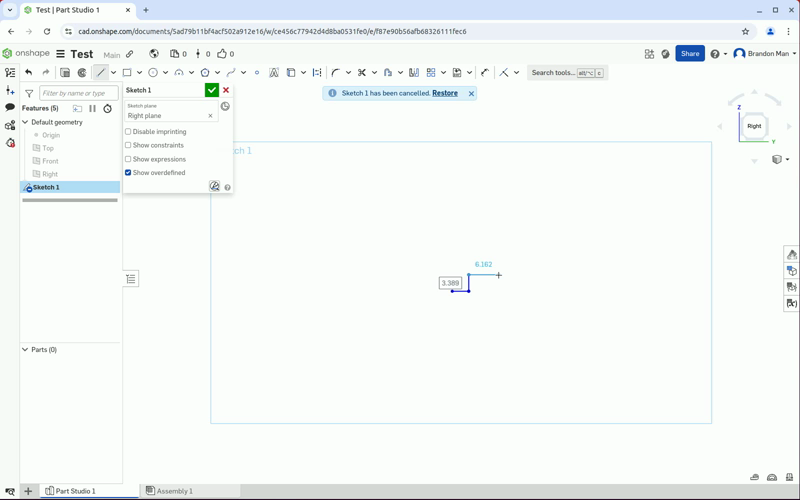
mouse_move(452, 274)
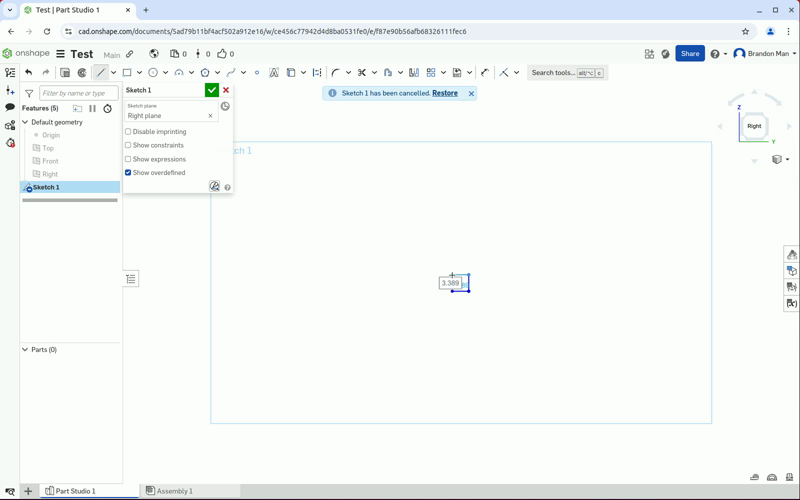
click(452, 274)
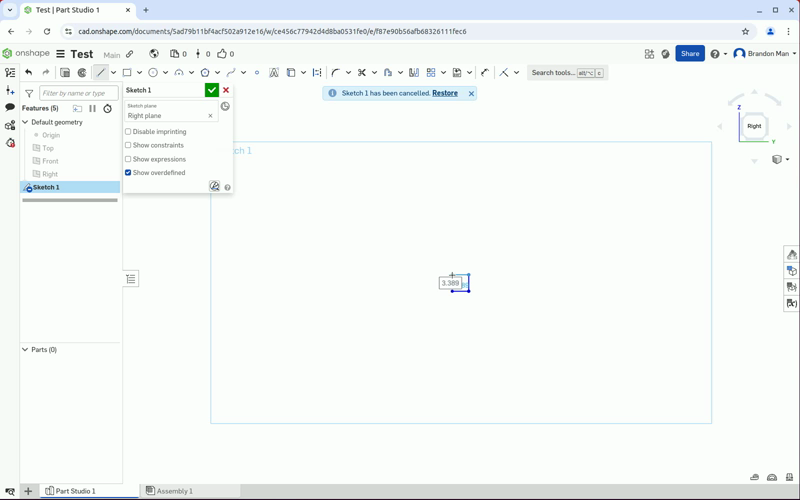
key_up(shift)
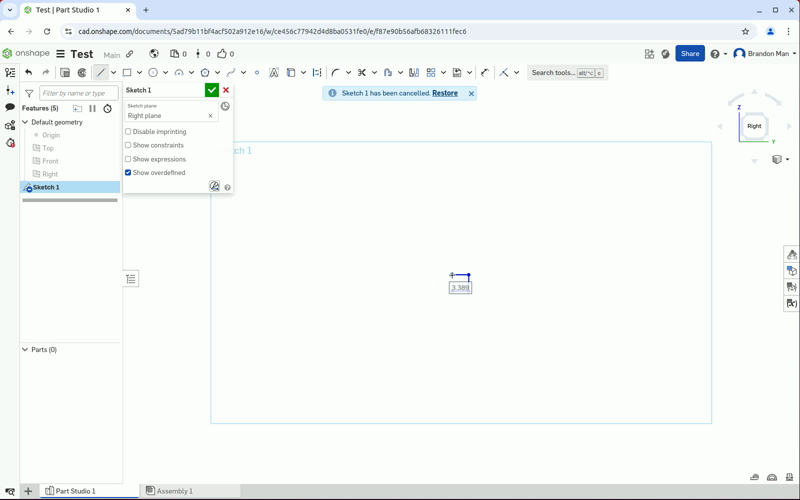
mouse_move(482, 274)
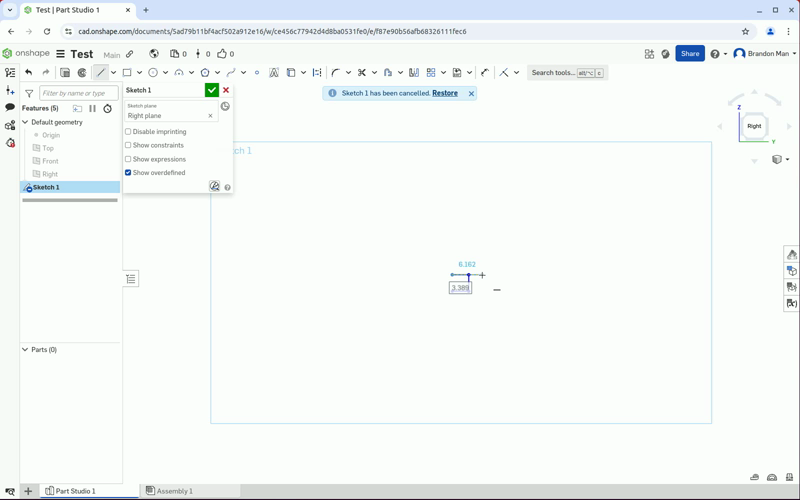
key_down(shift)
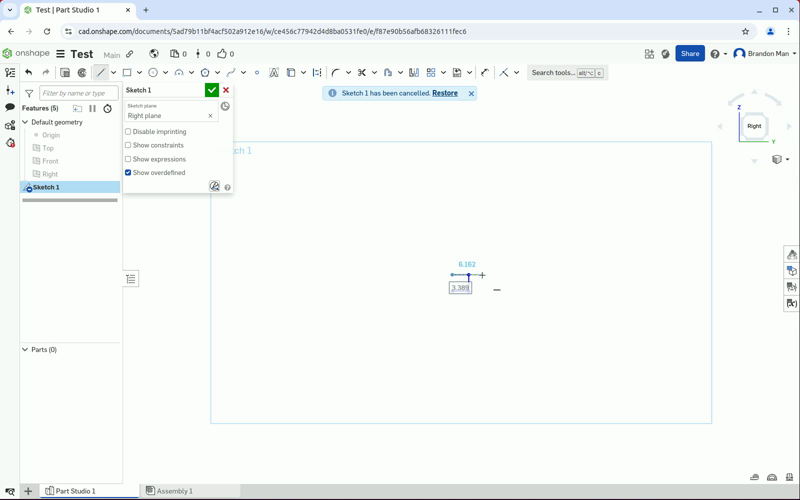
mouse_move(452, 291)
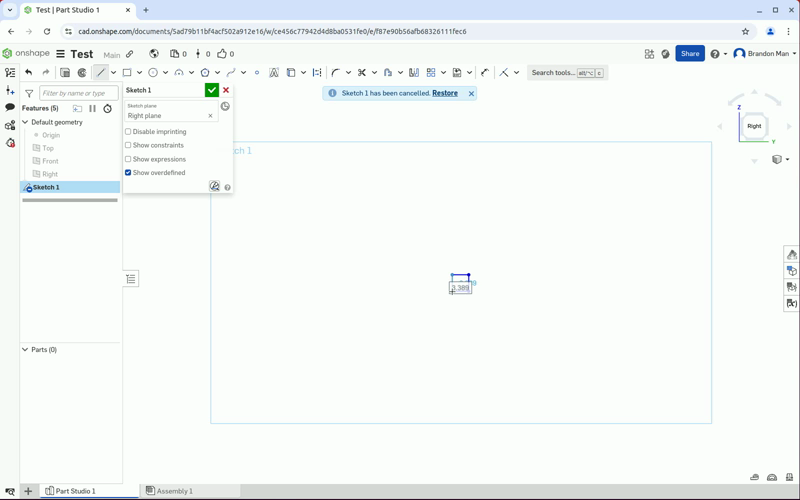
key_up(shift)
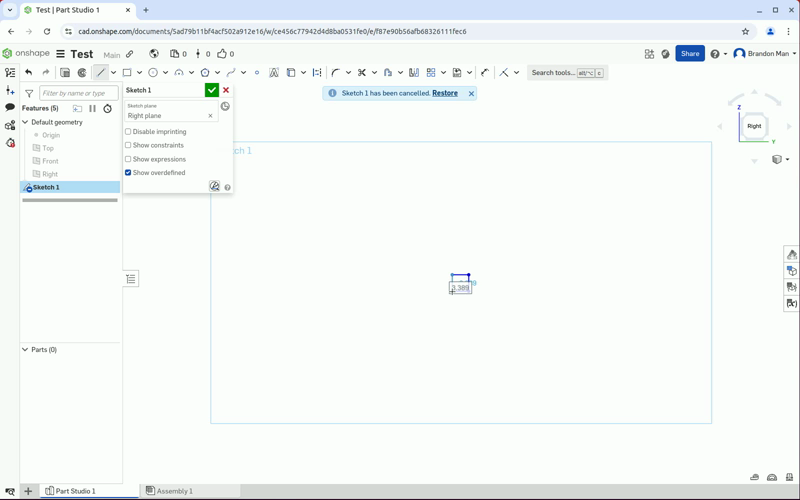
click(452, 291)
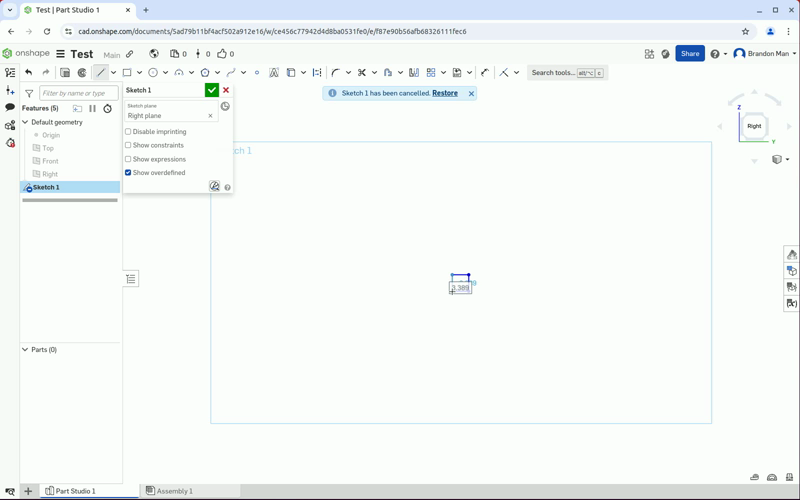
key(esc)
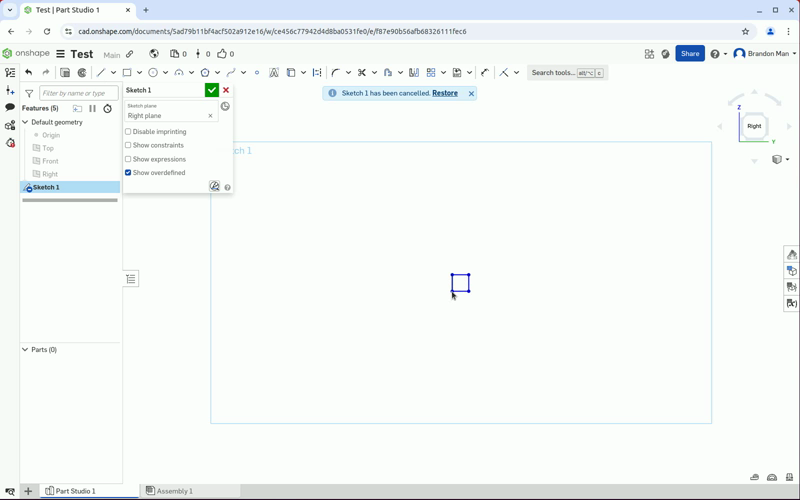
mouse_move(458, 283)
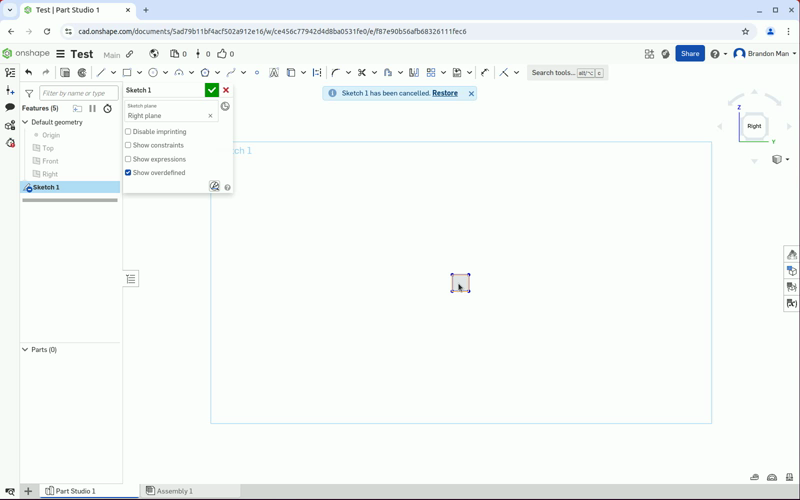
scroll(6)
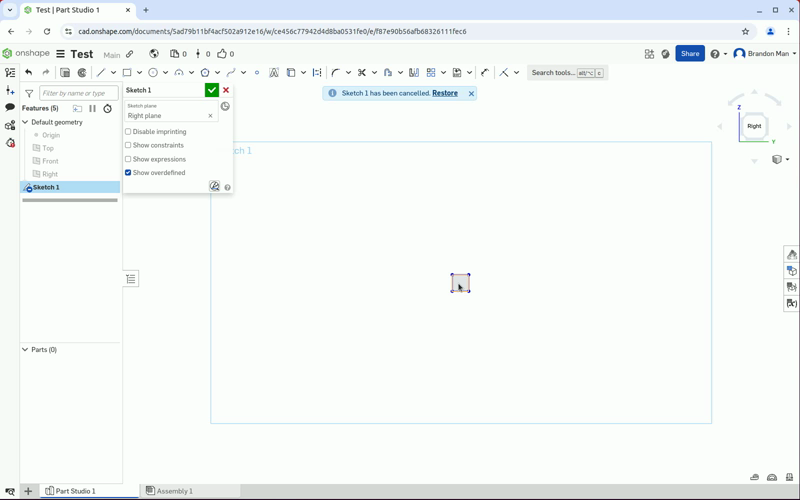
scroll(6)
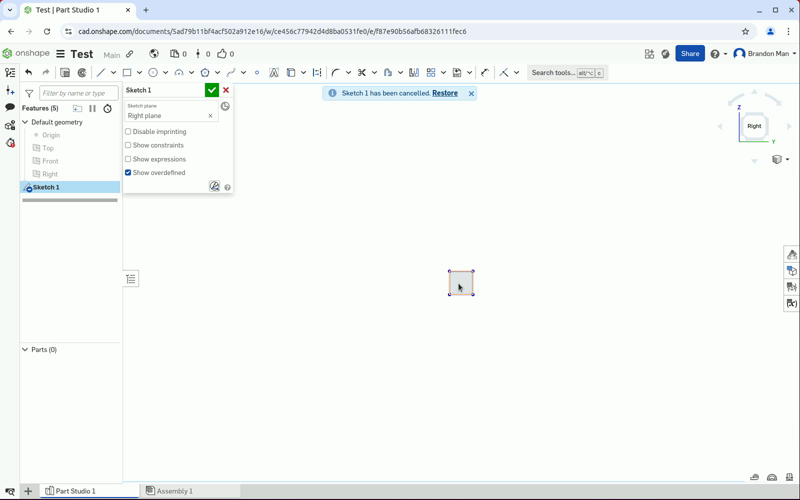
scroll(6)
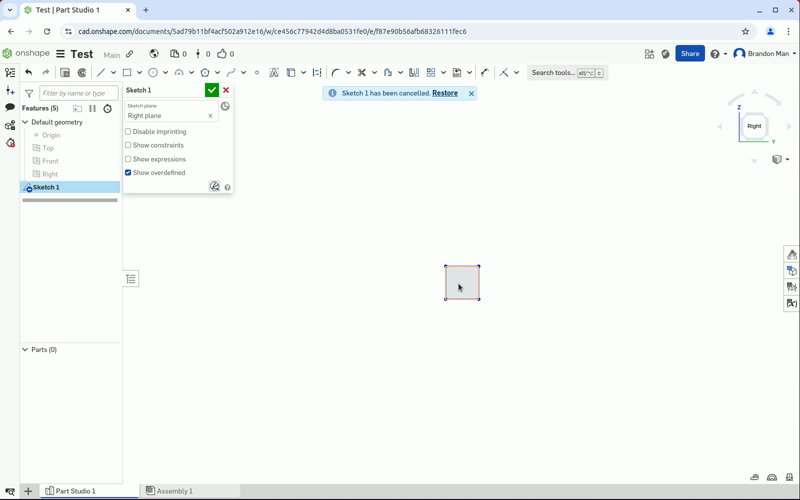
scroll(6)
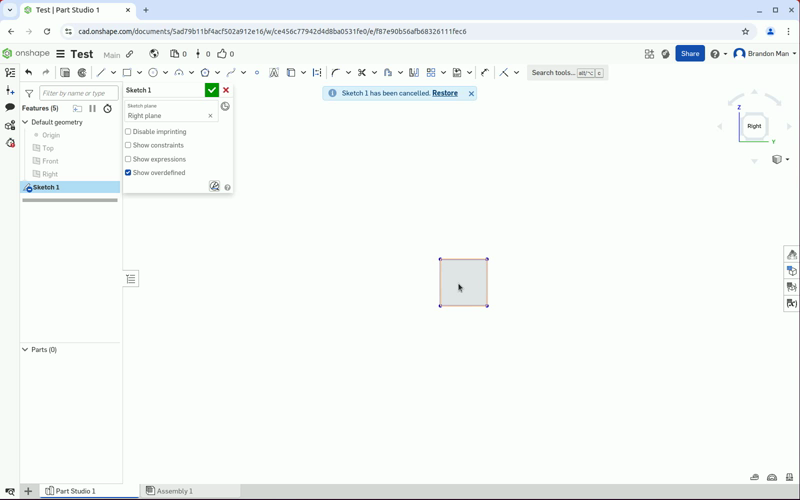
scroll(6)
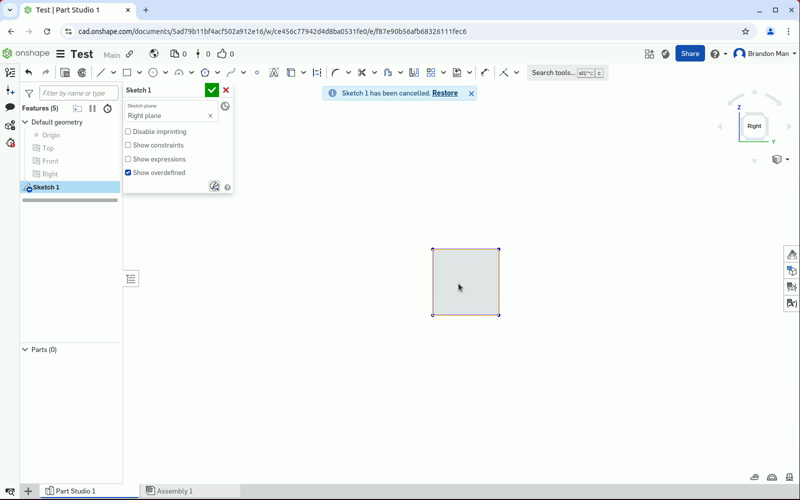
scroll(6)
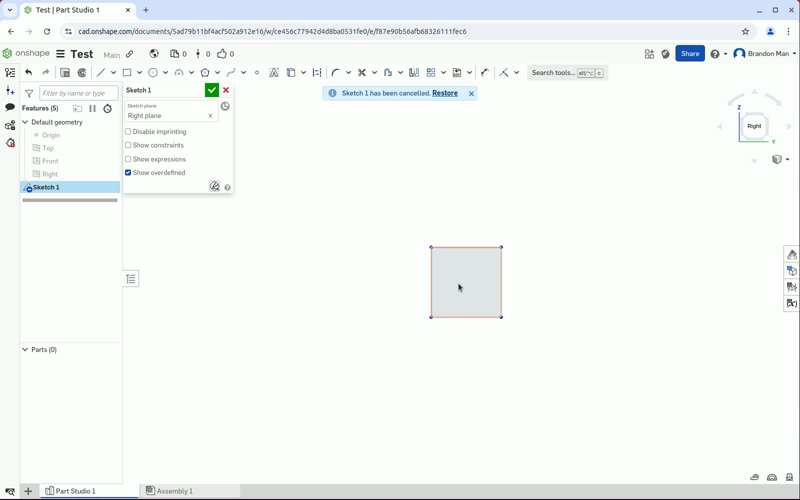
scroll(6)
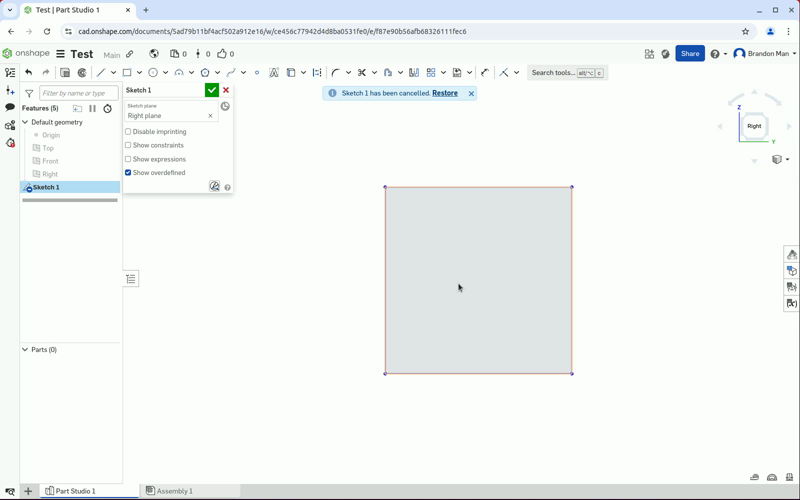
click(458, 283)
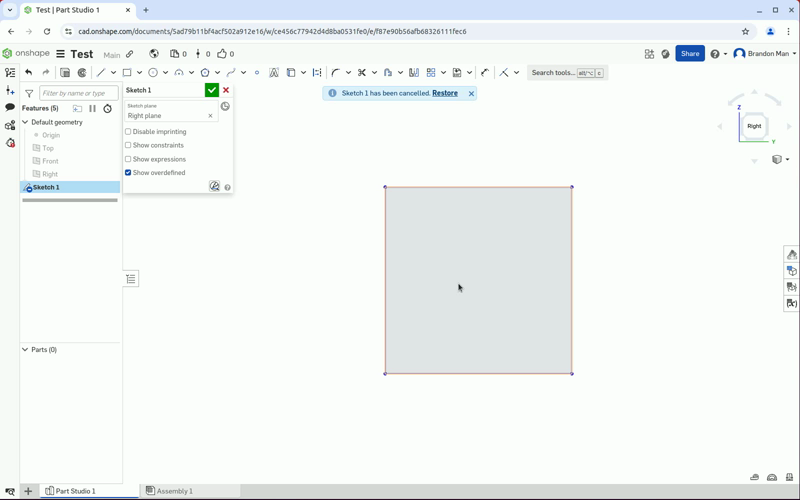
scroll(-6)
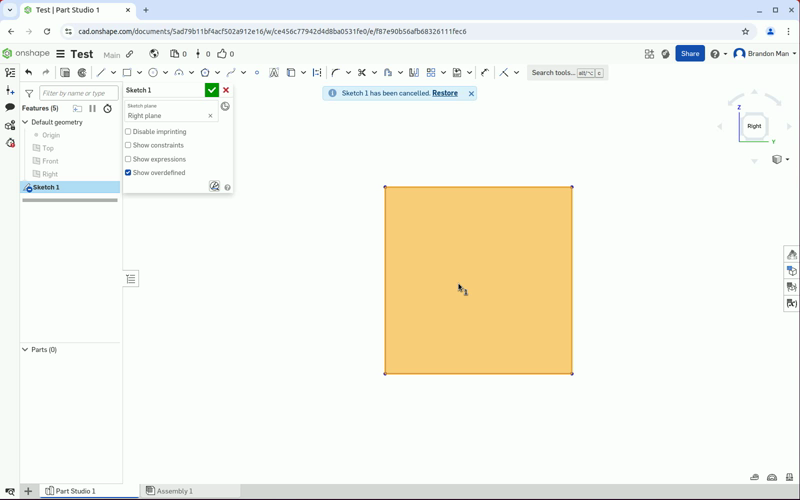
scroll(-6)
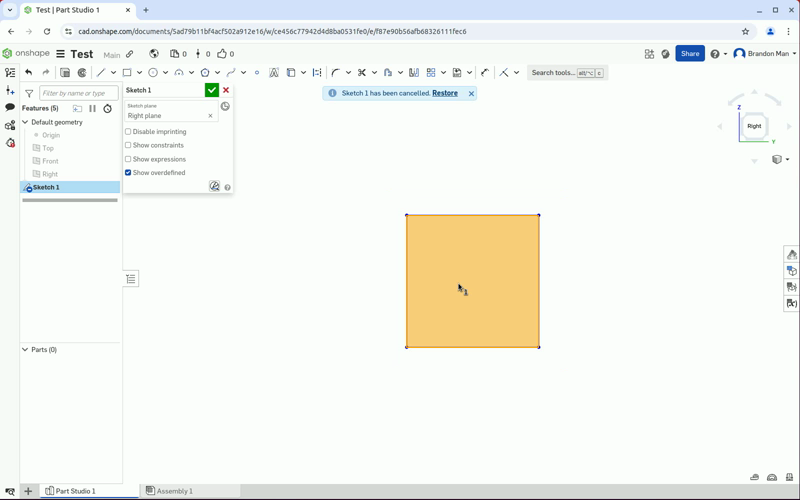
scroll(-6)
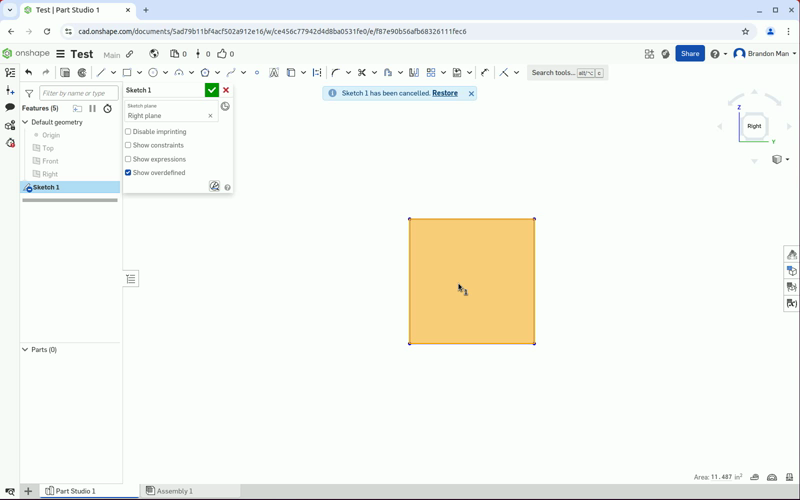
scroll(-6)
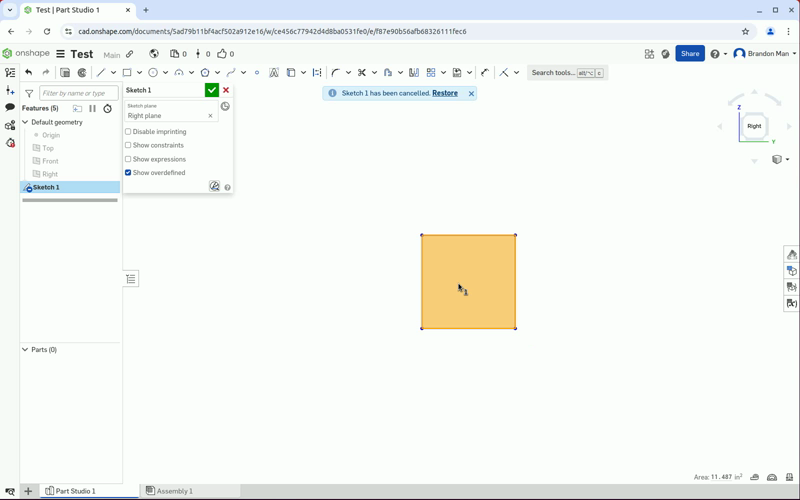
scroll(-6)
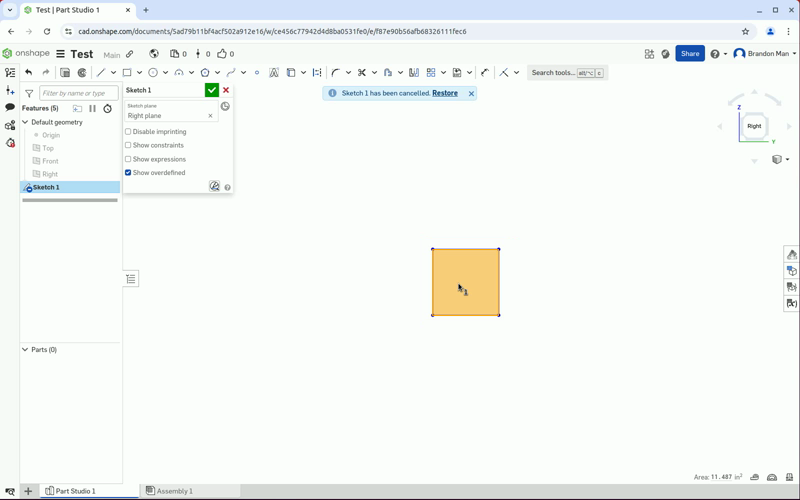
scroll(-6)
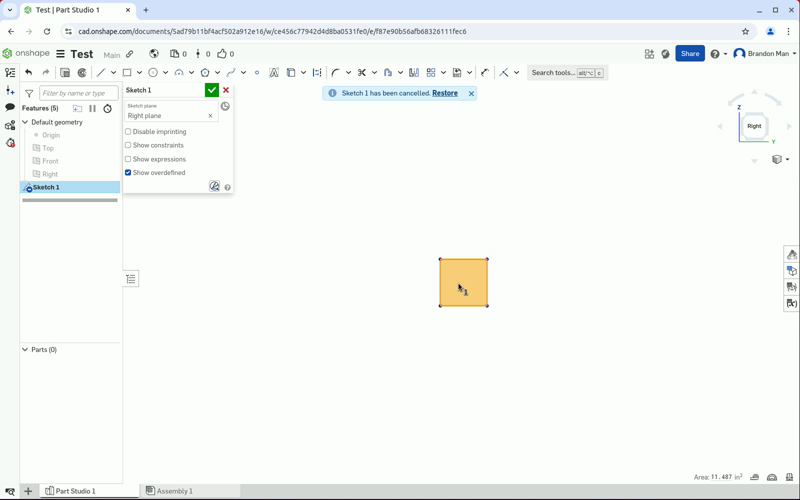
scroll(-6)
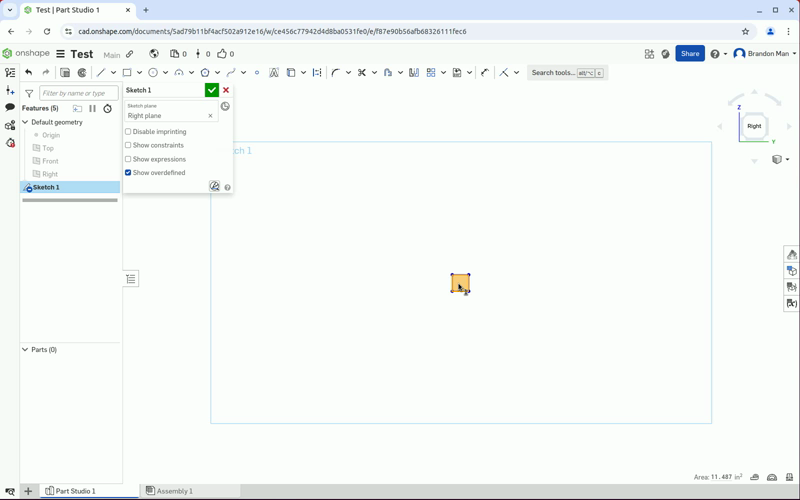
mouse_move(73, 352)
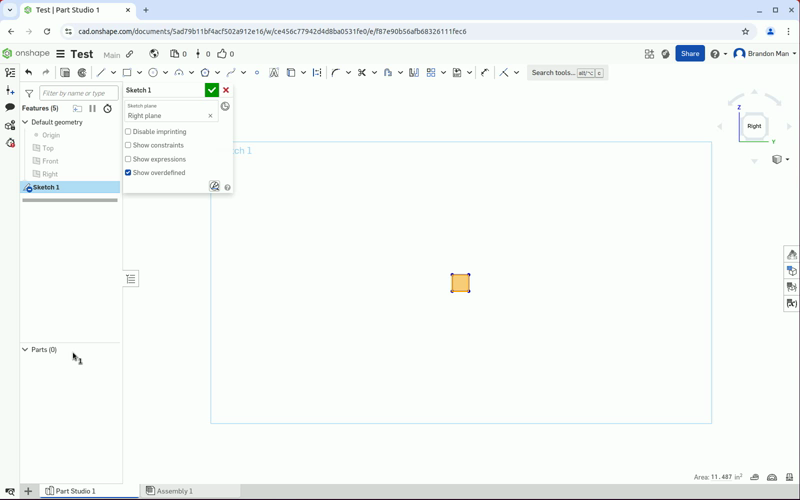
key(shift+y)
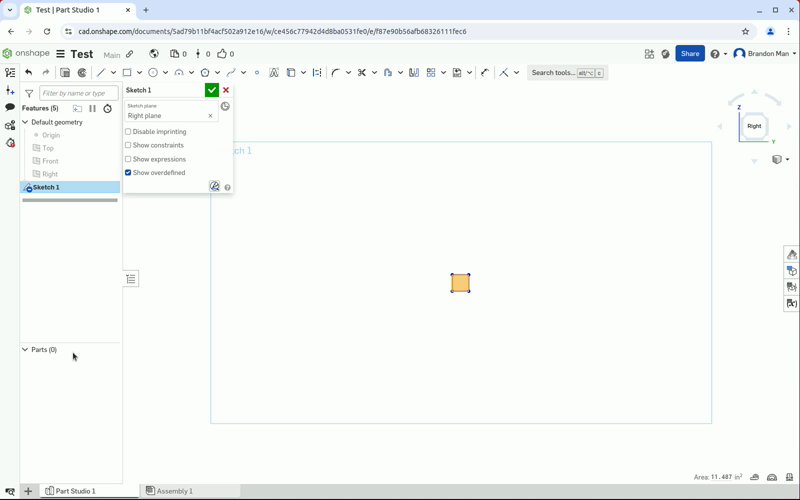
key(shift+e)
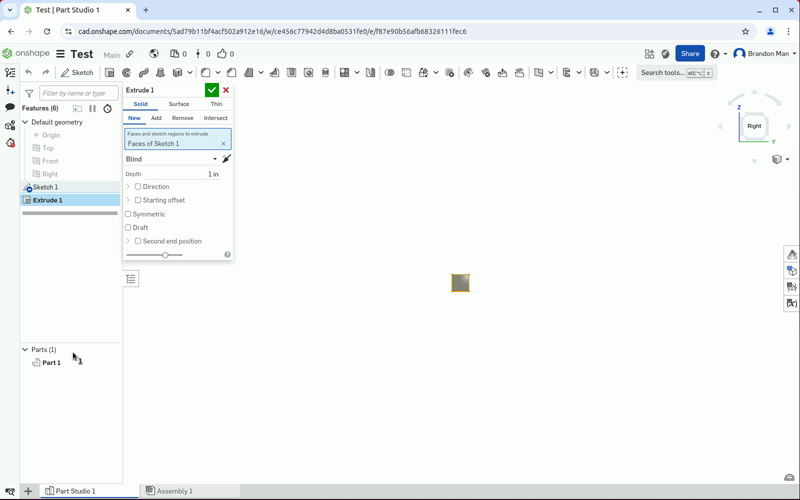
mouse_move(143, 106)
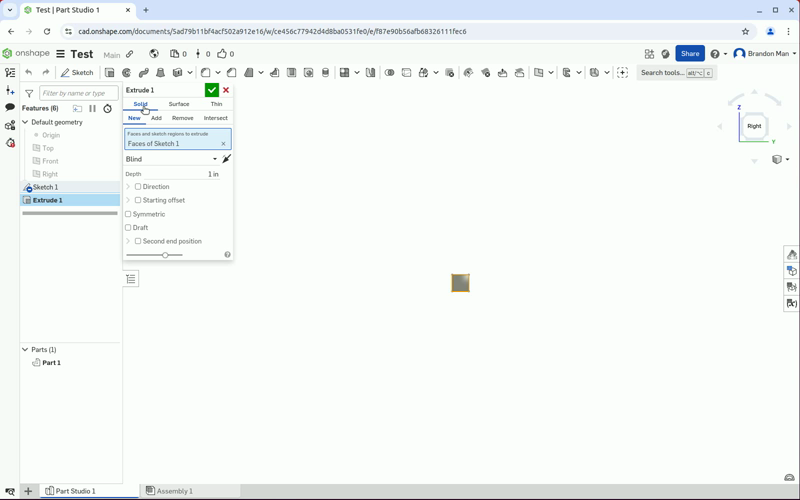
click(143, 106)
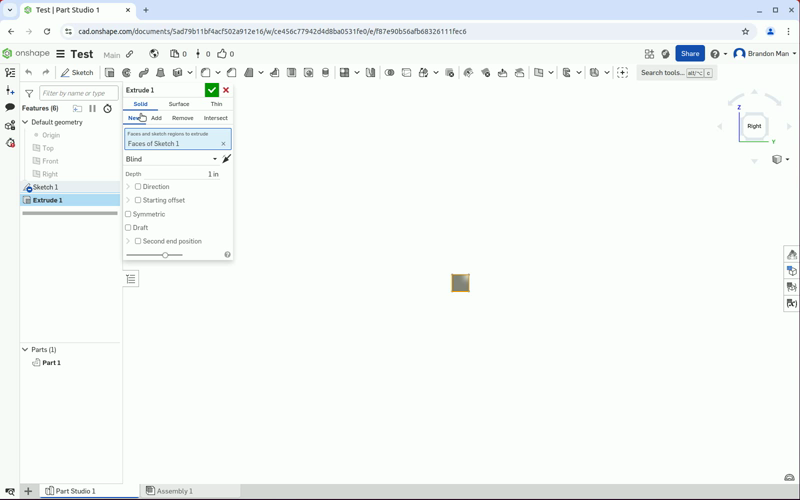
mouse_move(137, 120)
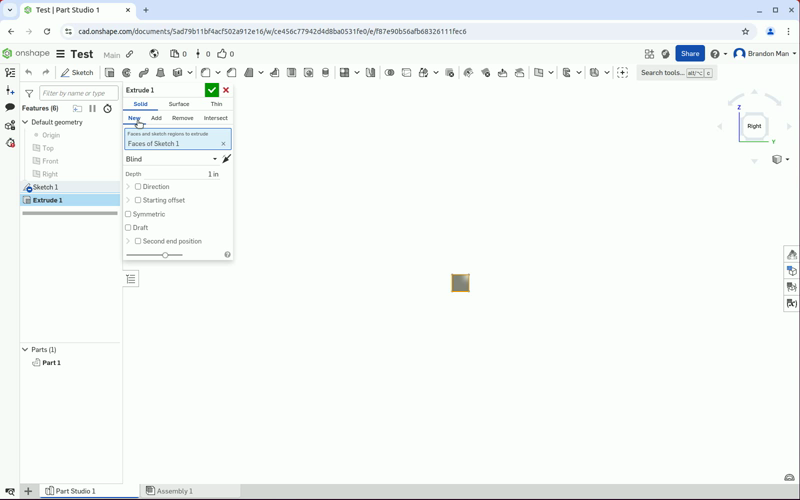
click(137, 120)
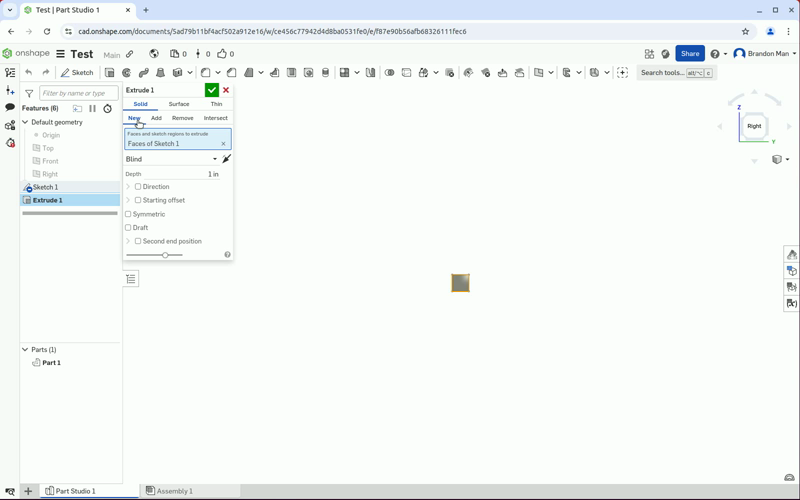
key(tab, 4)
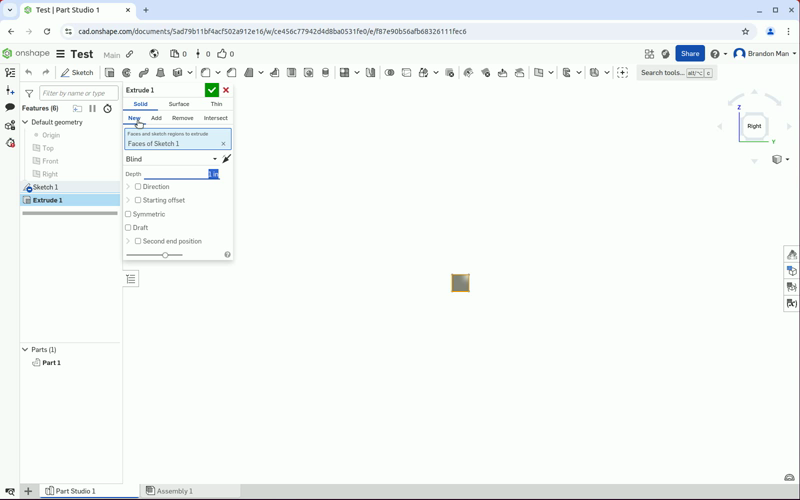
text(46.216)
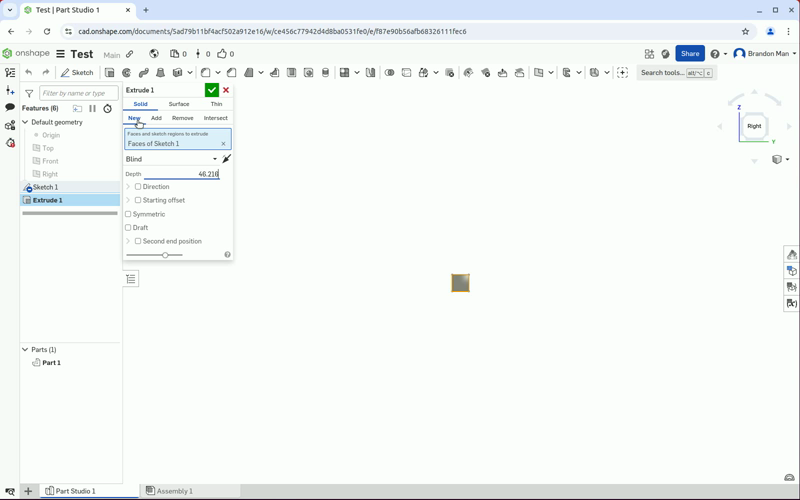
key(tab, 3)
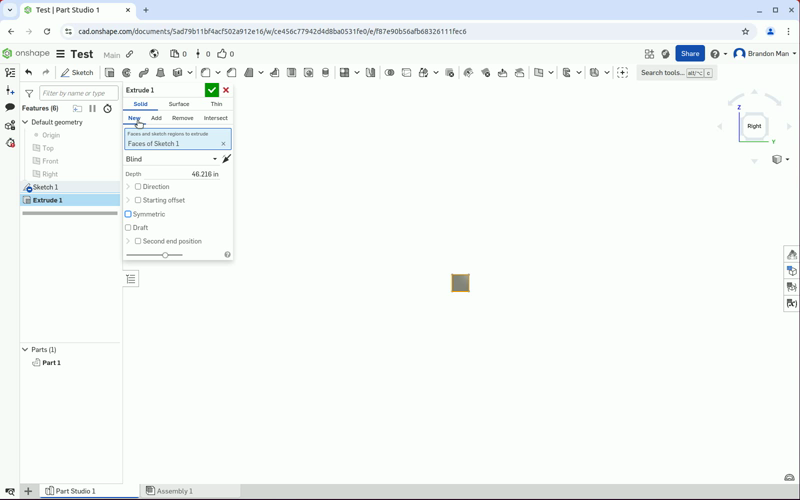
key(space)
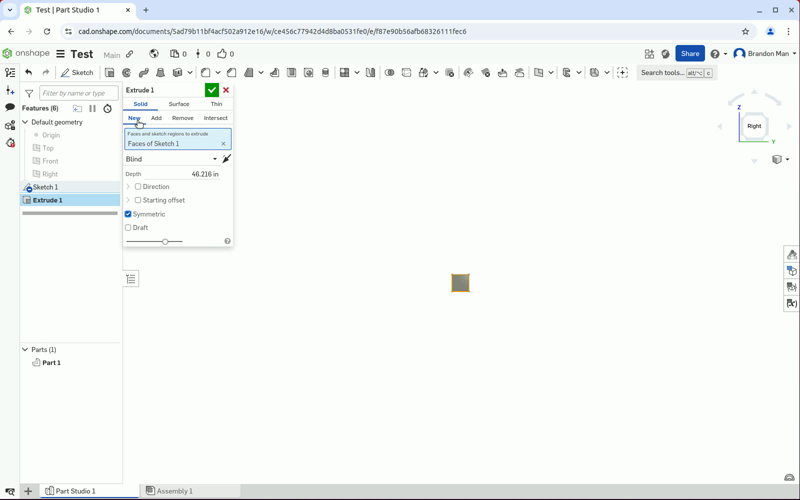
key(enter)
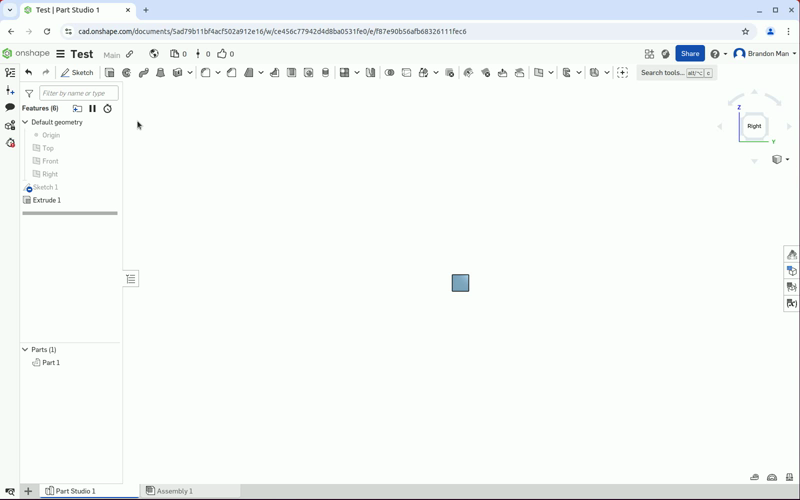
key(shift+h)
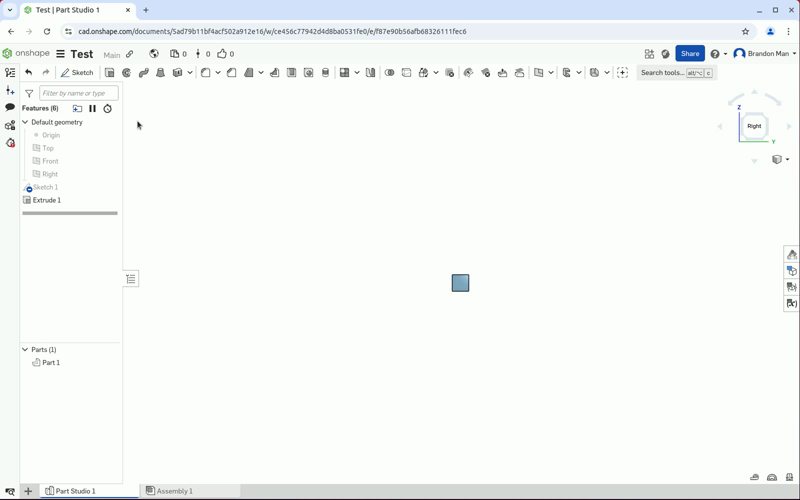
key(shift+h)
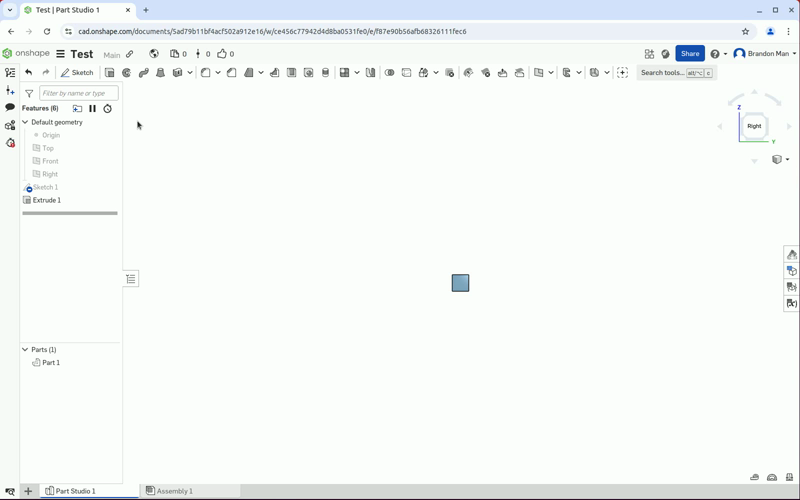
mouse_move(73, 189)
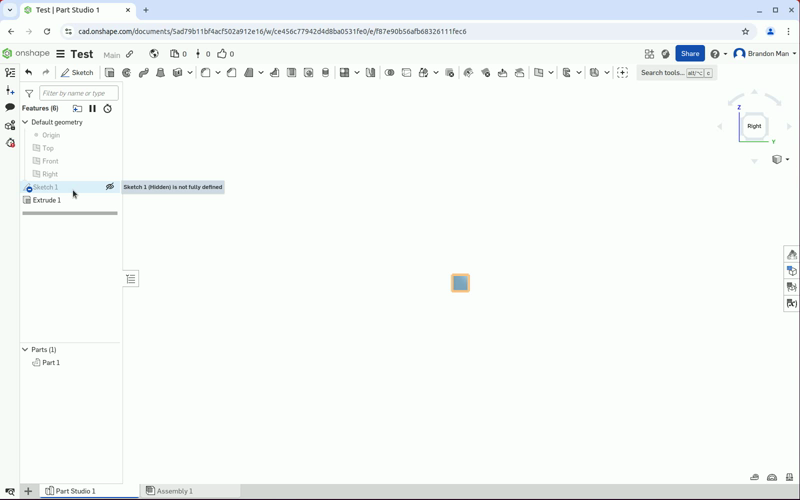
click(73, 189)
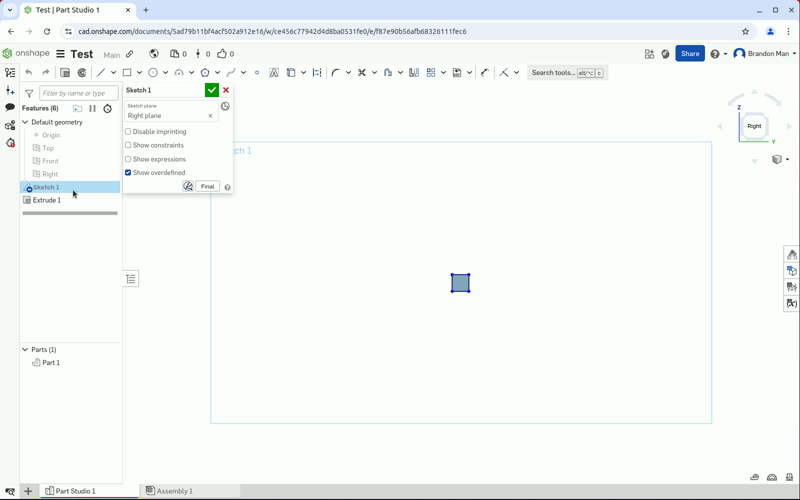
mouse_move(229, 92)
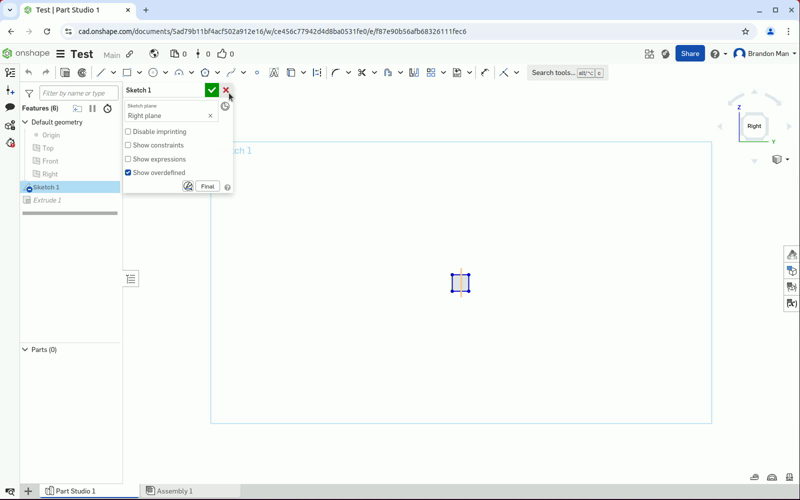
click(229, 92)
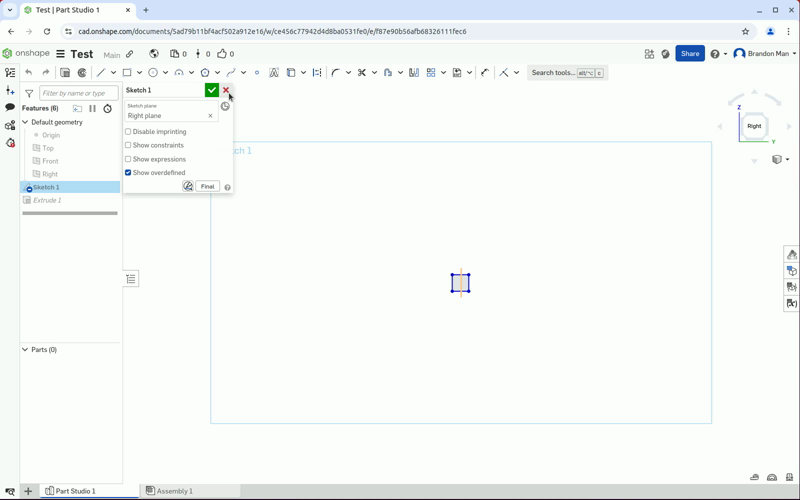
key(shift+s)
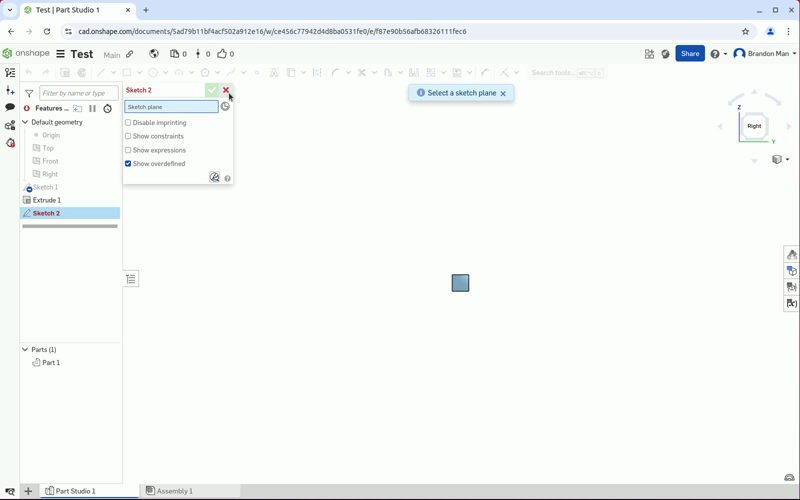
mouse_move(73, 176)
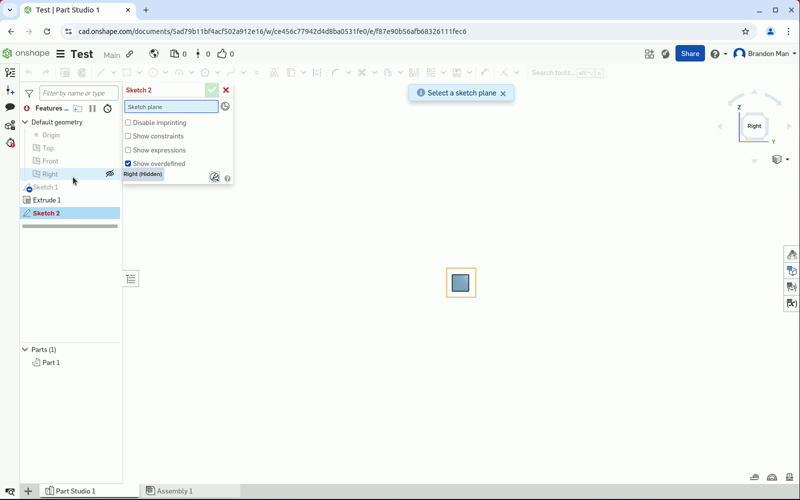
click(73, 176)
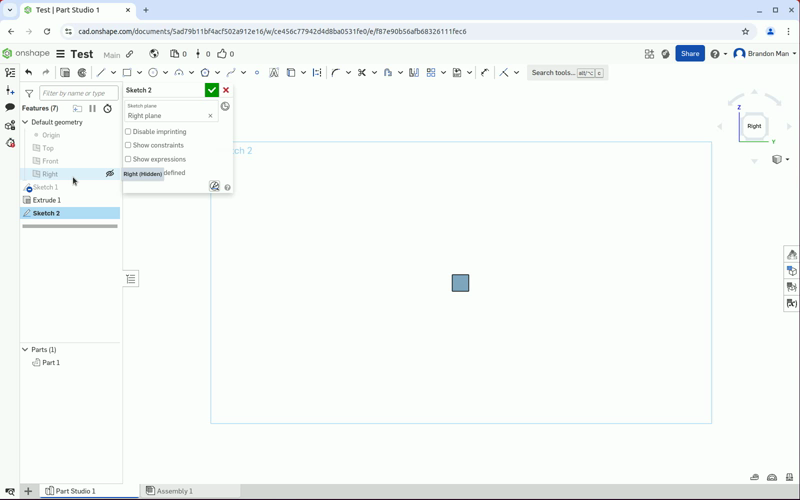
mouse_move(73, 352)
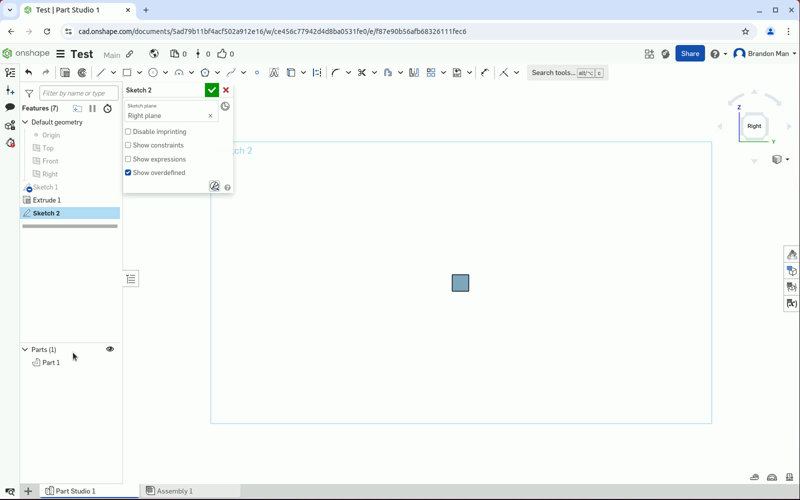
key(y)
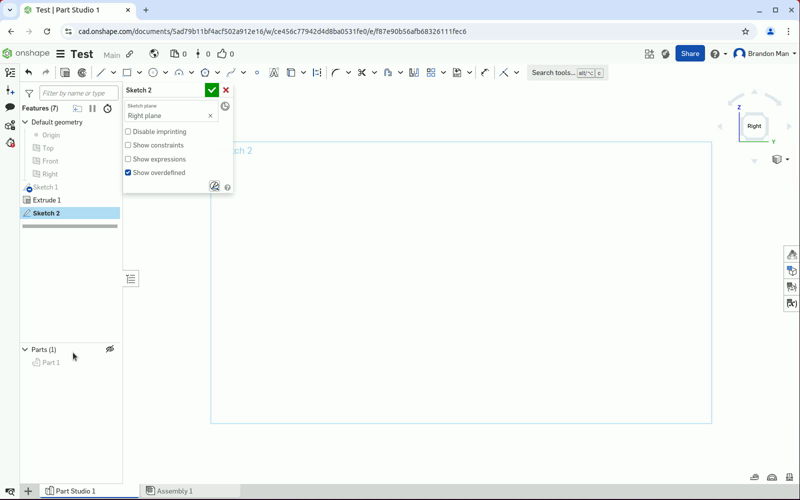
key(l)
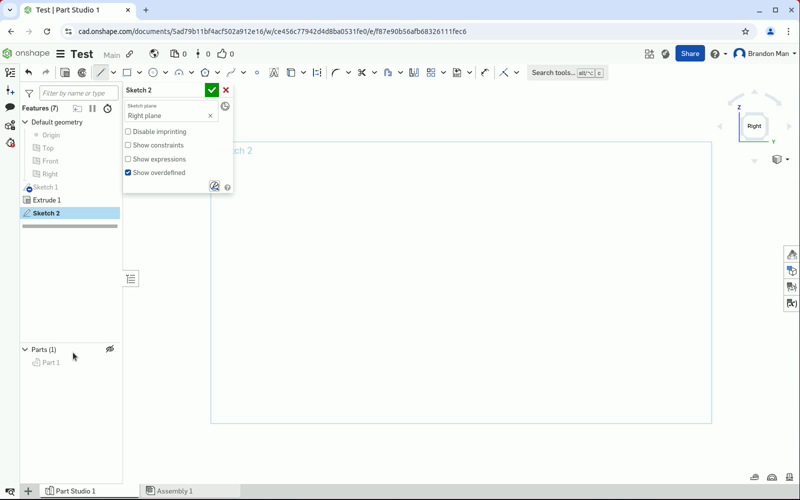
key_down(shift)
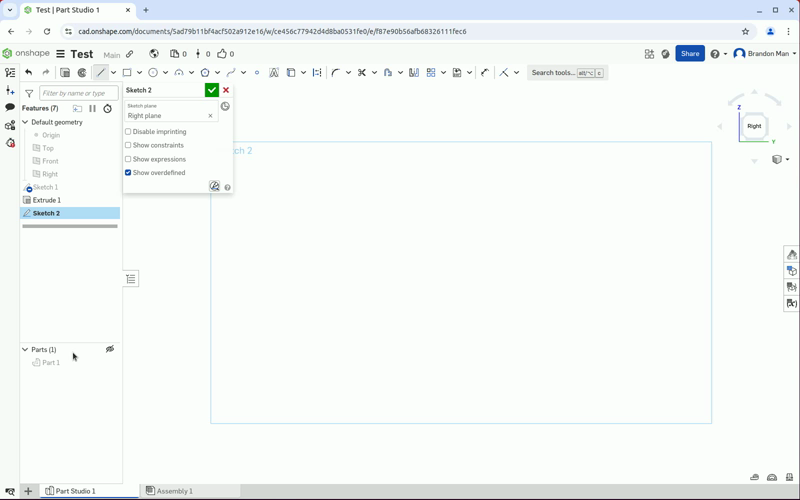
mouse_move(452, 274)
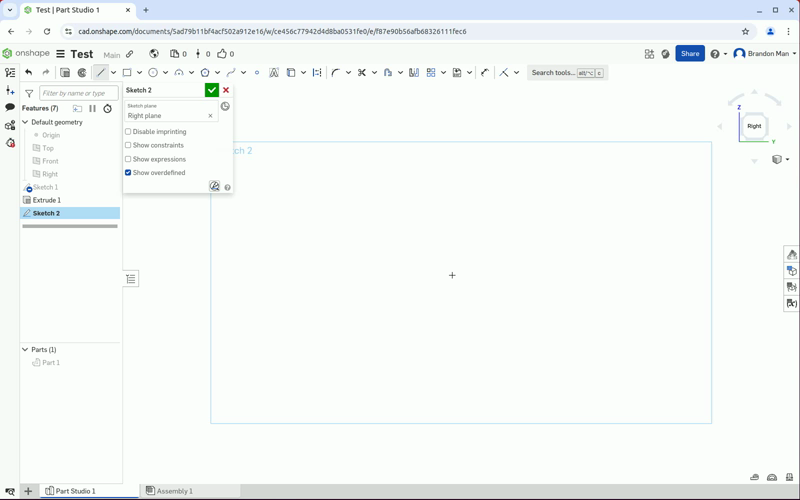
click(452, 274)
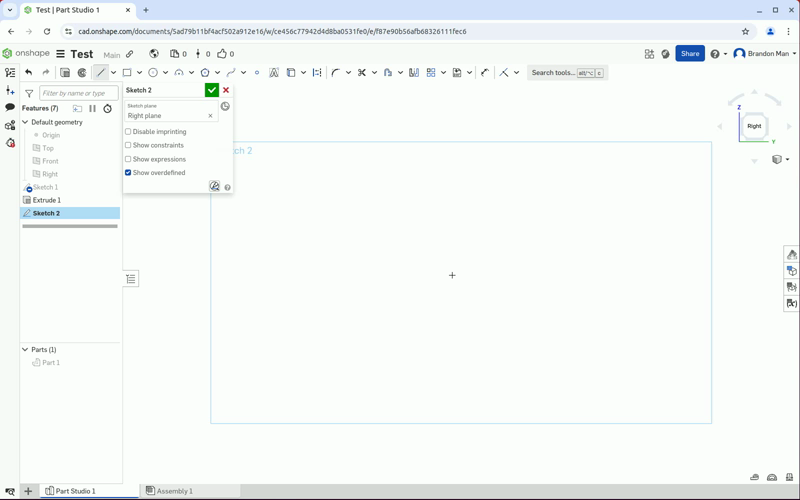
key_up(shift)
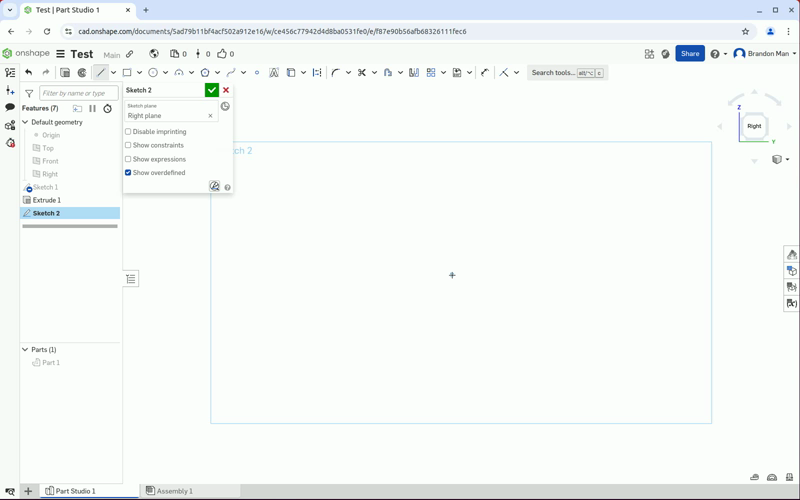
key_down(shift)
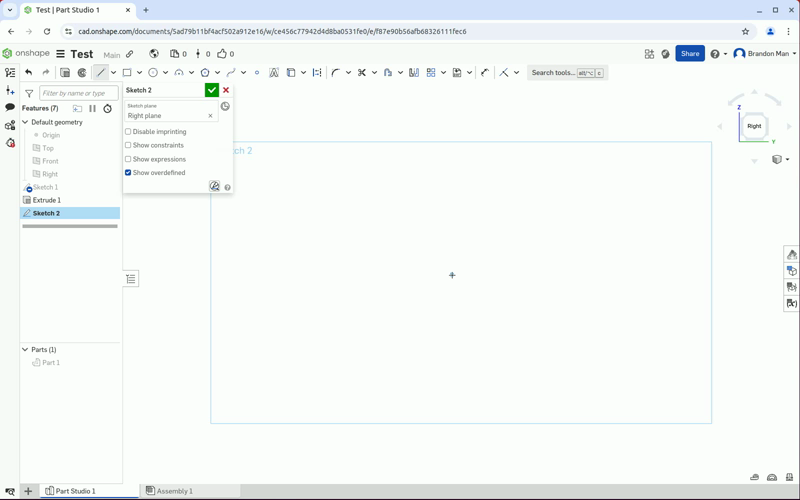
mouse_move(482, 274)
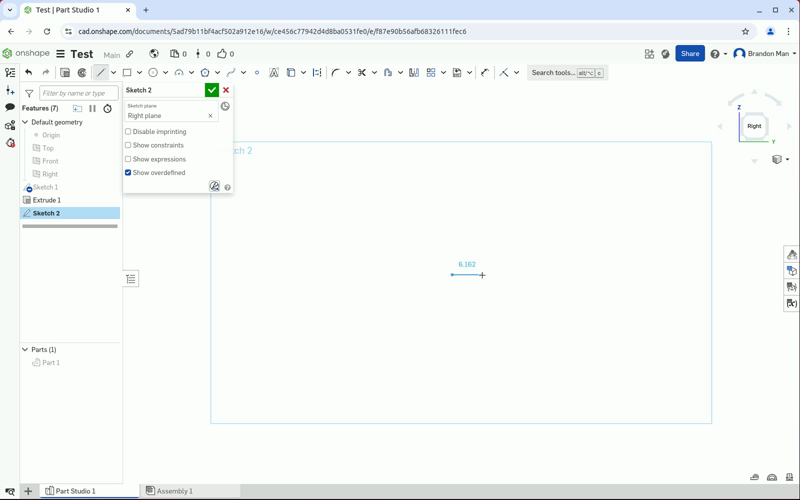
mouse_move(468, 274)
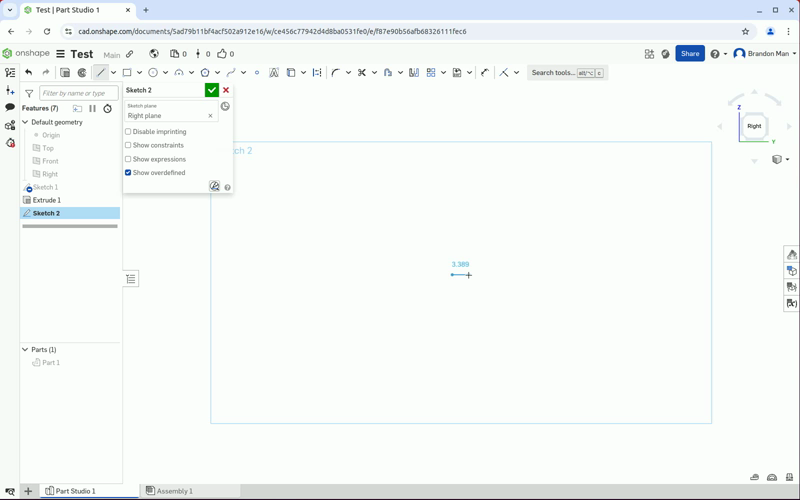
click(468, 274)
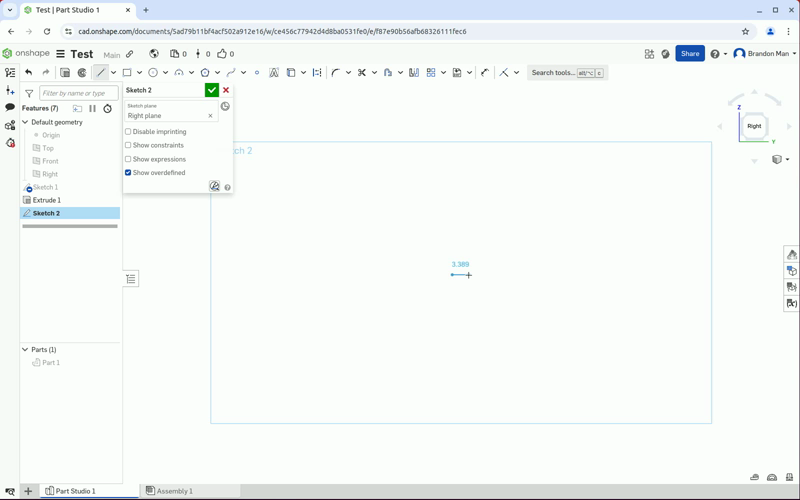
key_up(shift)
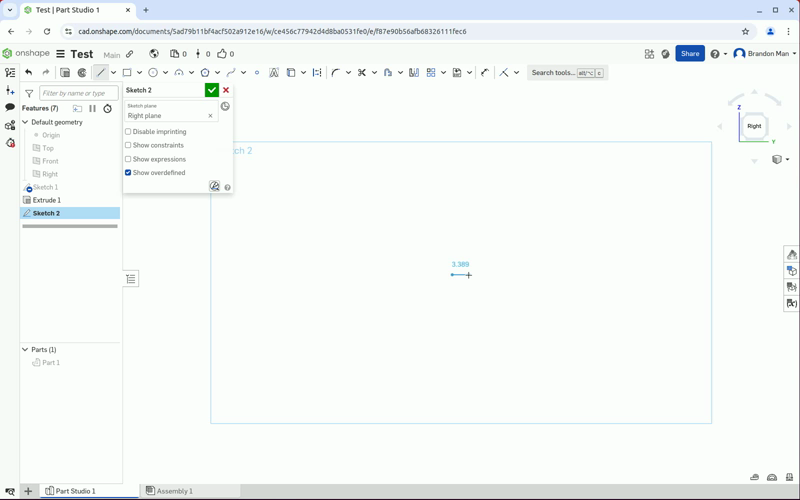
key_down(shift)
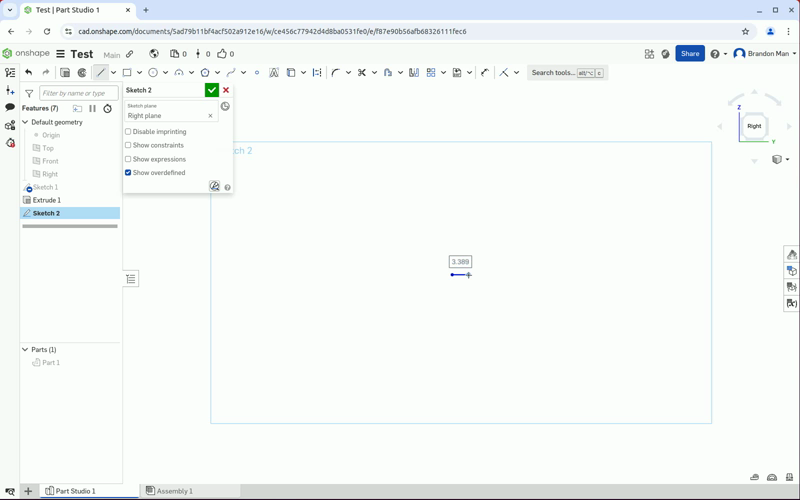
mouse_move(498, 274)
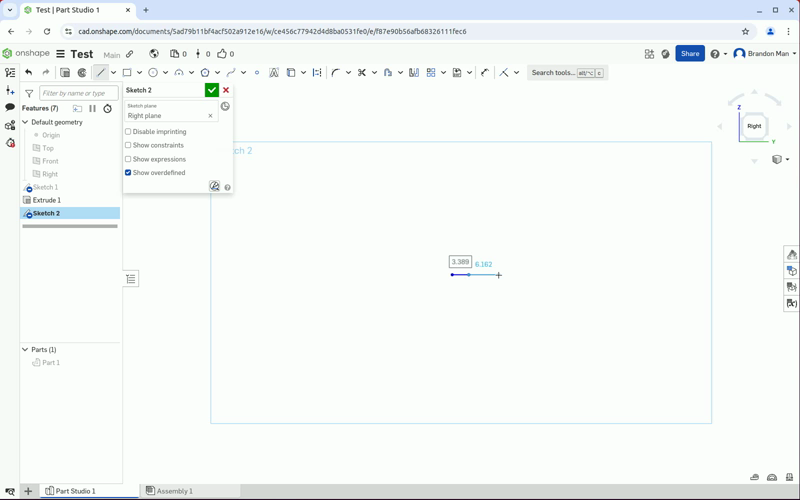
mouse_move(468, 258)
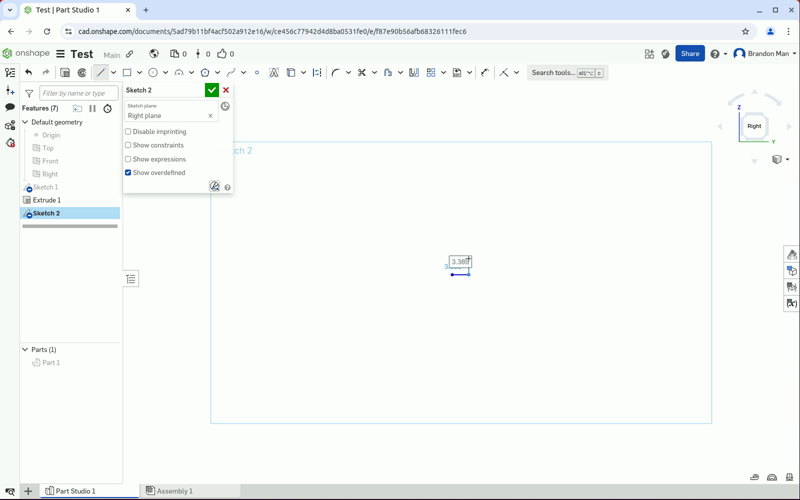
click(468, 258)
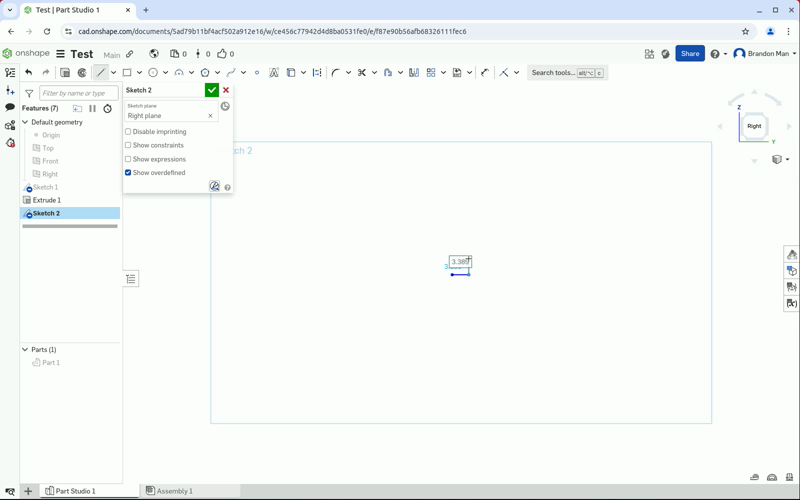
key_up(shift)
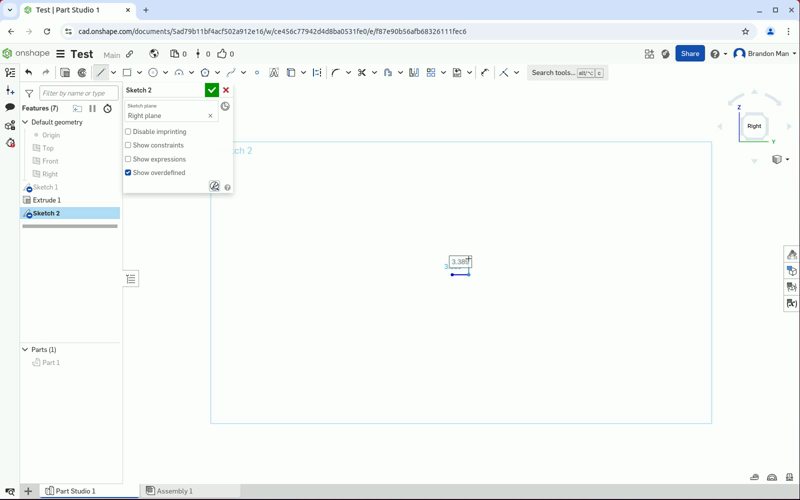
key_down(shift)
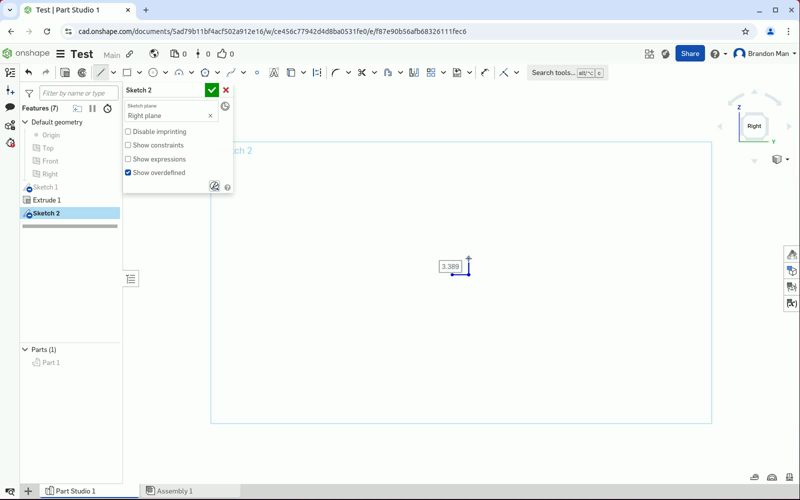
mouse_move(498, 258)
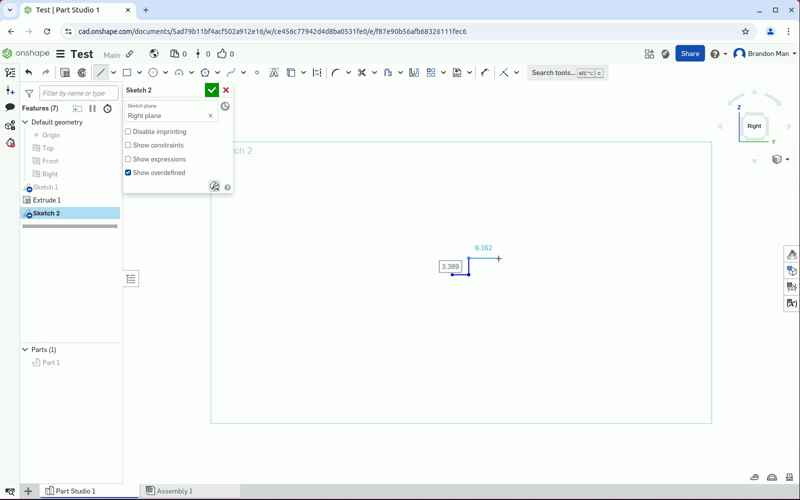
mouse_move(452, 258)
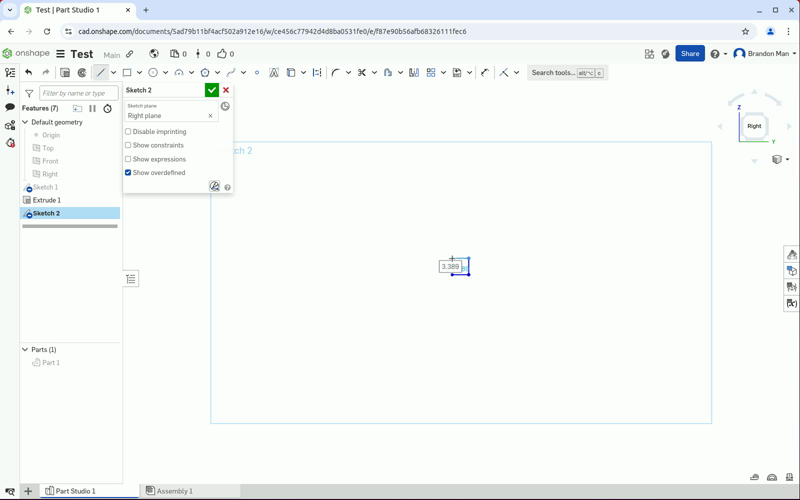
click(452, 258)
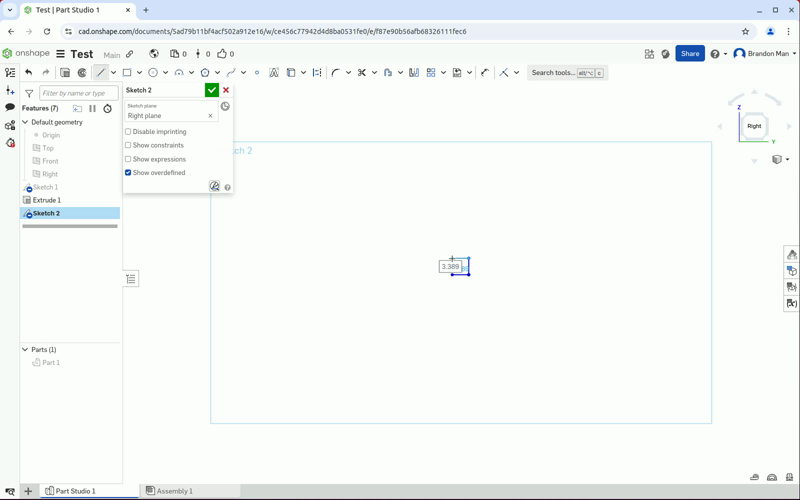
key_up(shift)
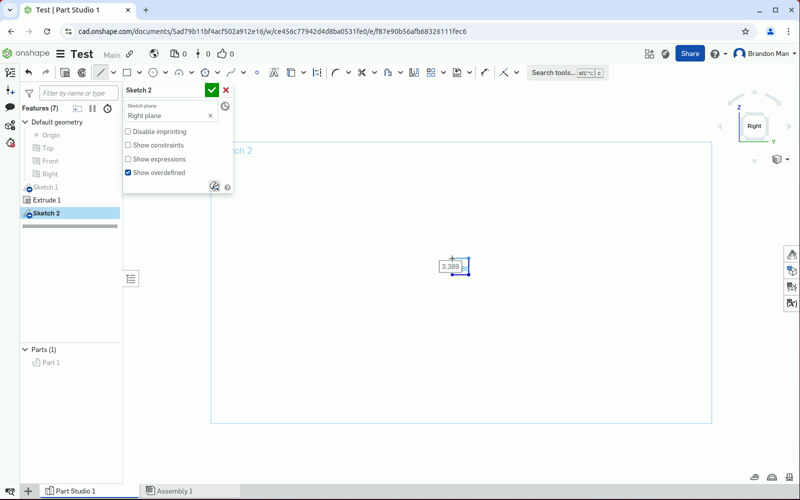
mouse_move(482, 258)
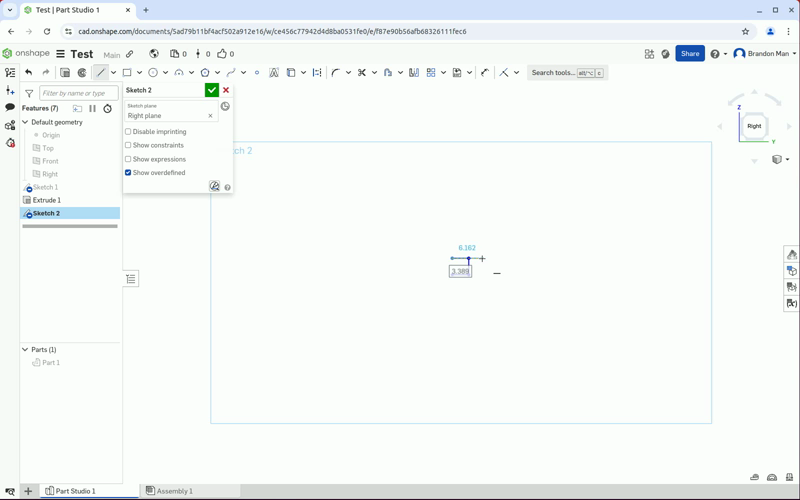
key_down(shift)
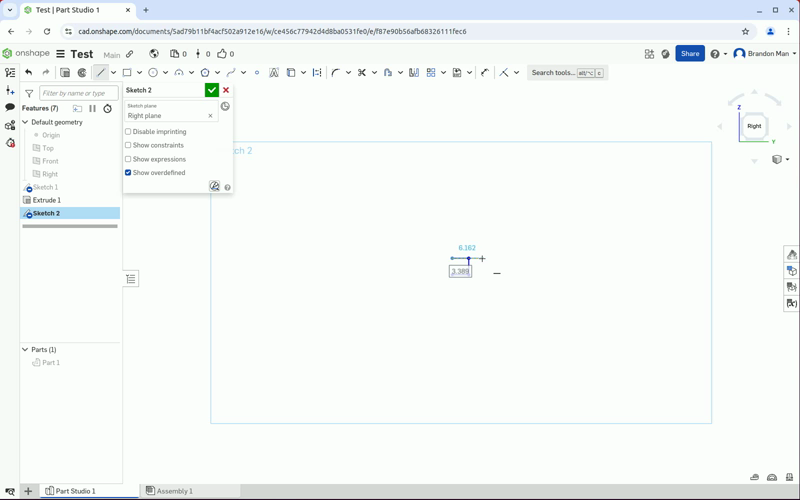
mouse_move(452, 274)
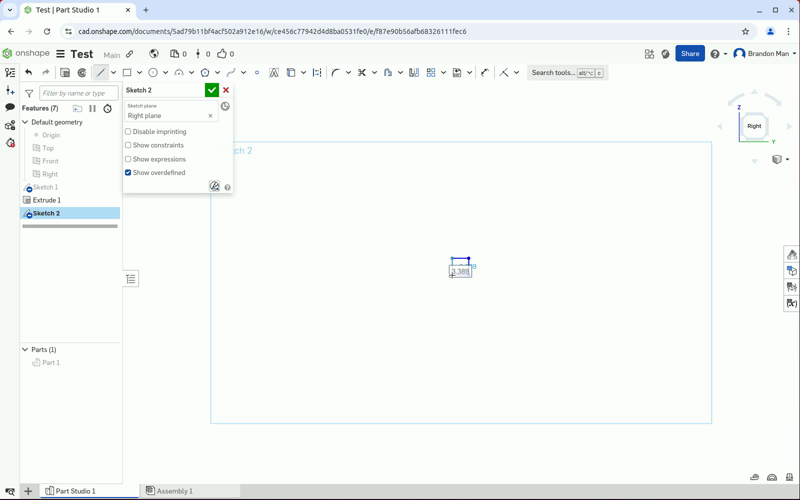
key_up(shift)
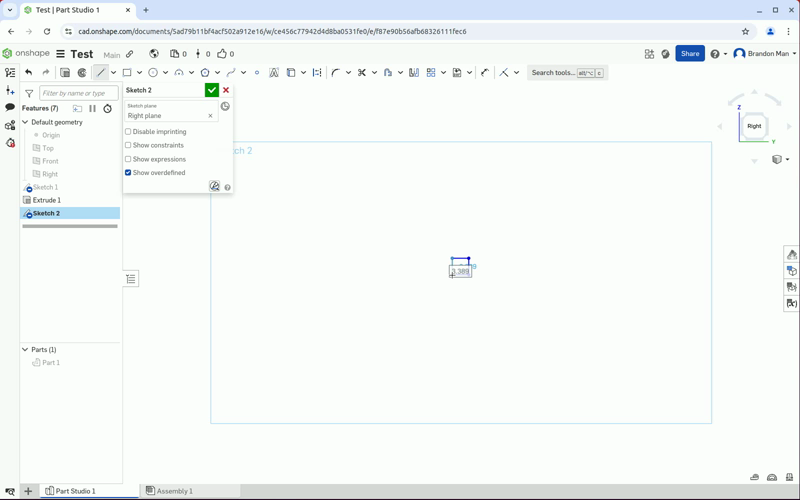
click(452, 274)
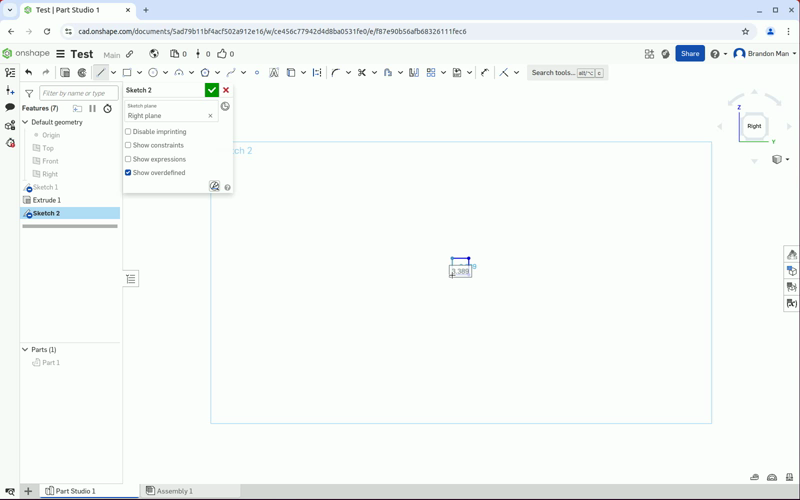
key(esc)
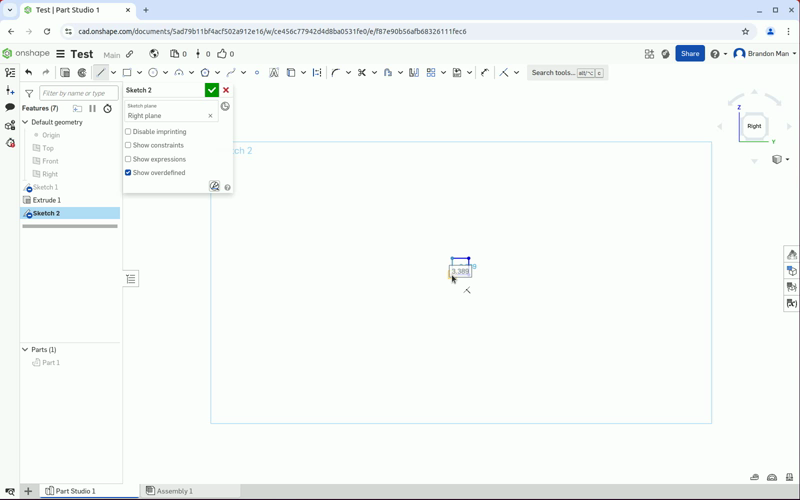
mouse_move(456, 268)
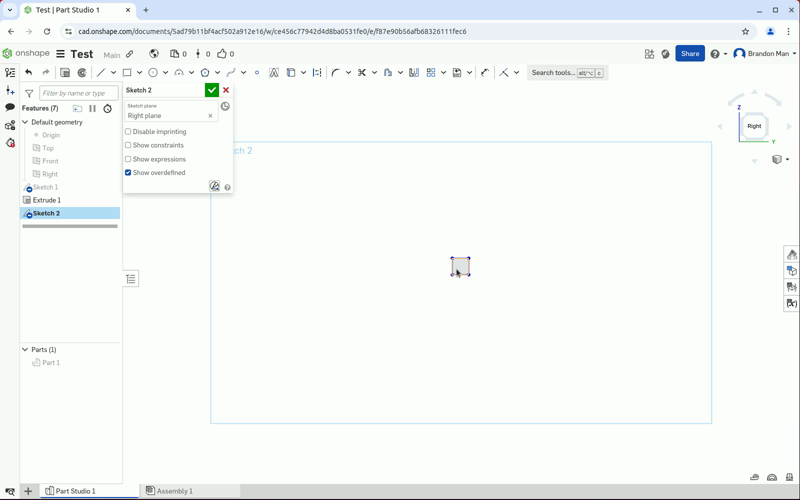
scroll(6)
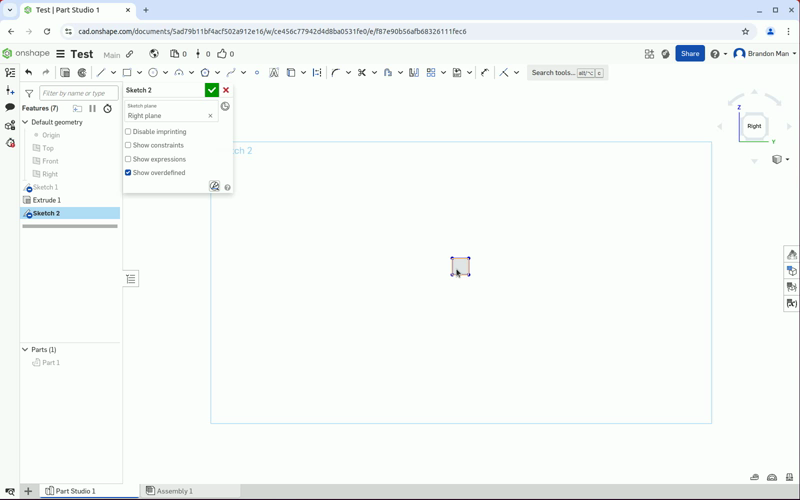
scroll(6)
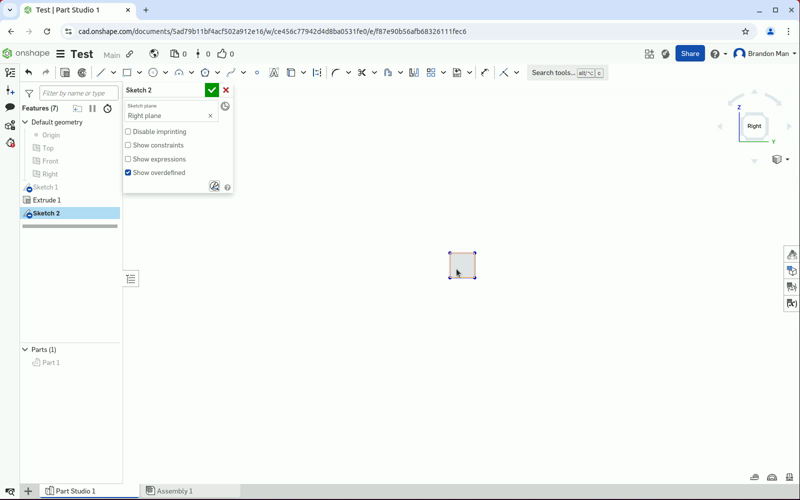
scroll(6)
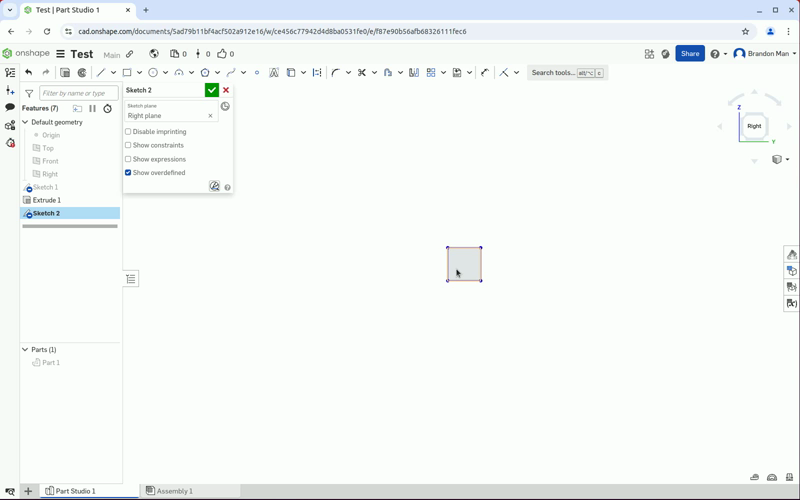
scroll(6)
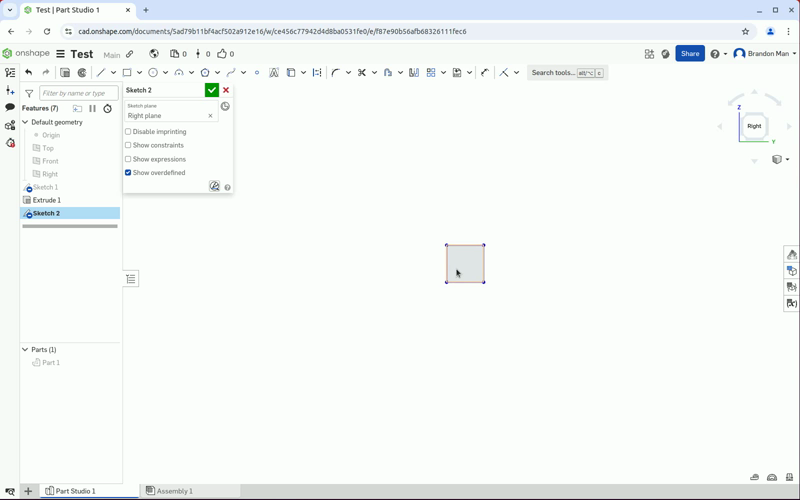
scroll(6)
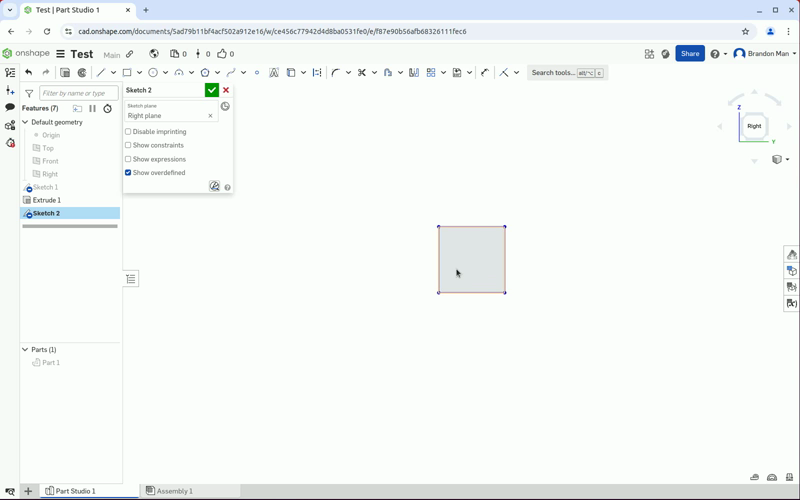
scroll(6)
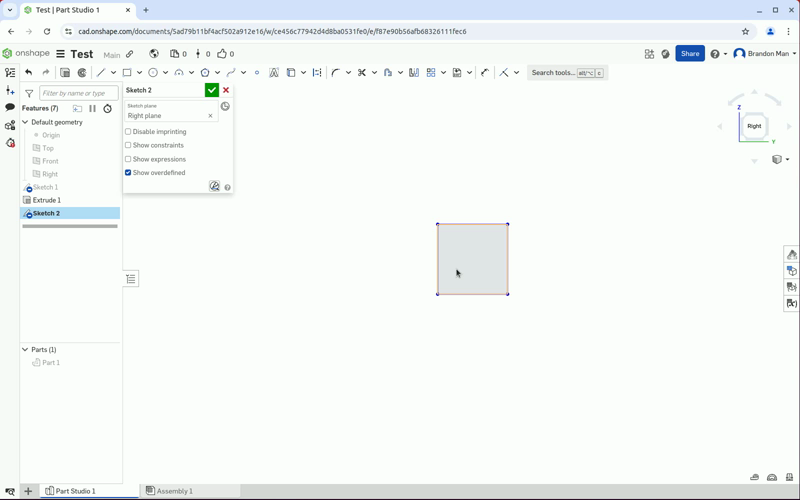
scroll(6)
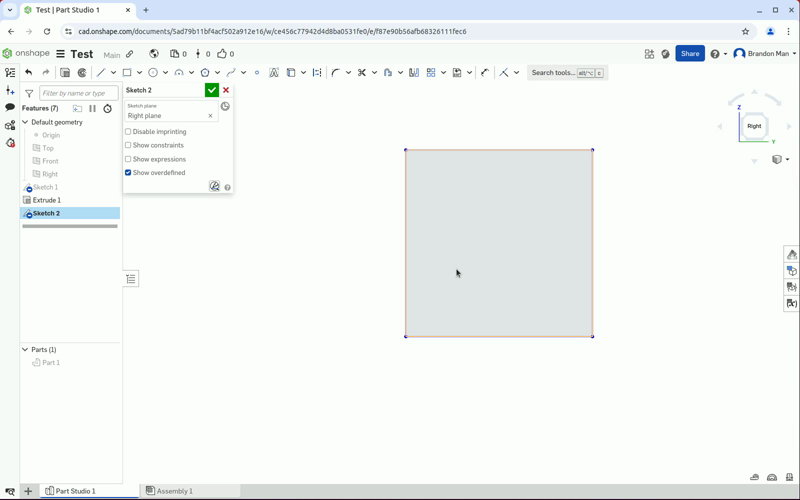
click(456, 268)
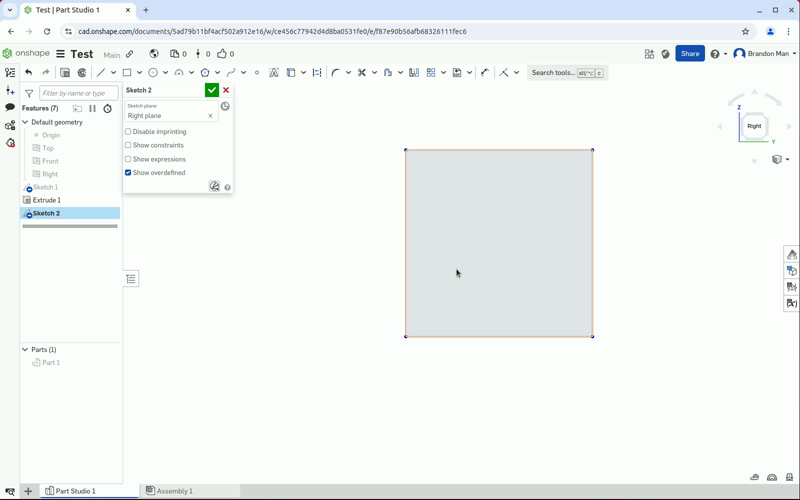
scroll(-6)
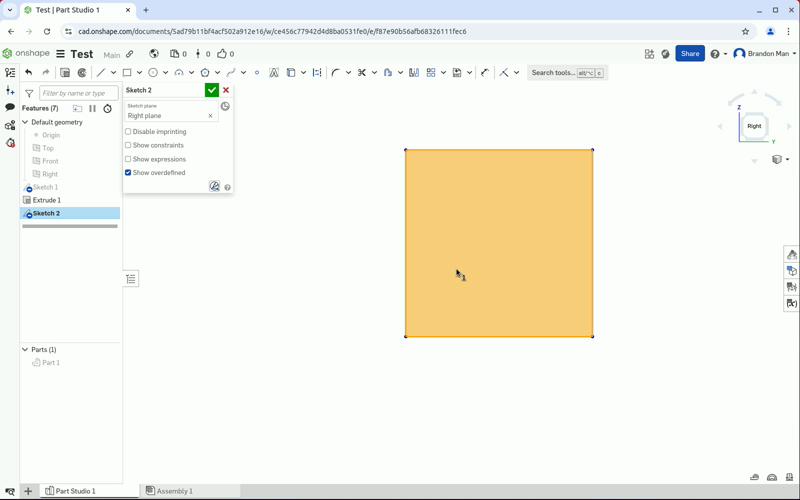
scroll(-6)
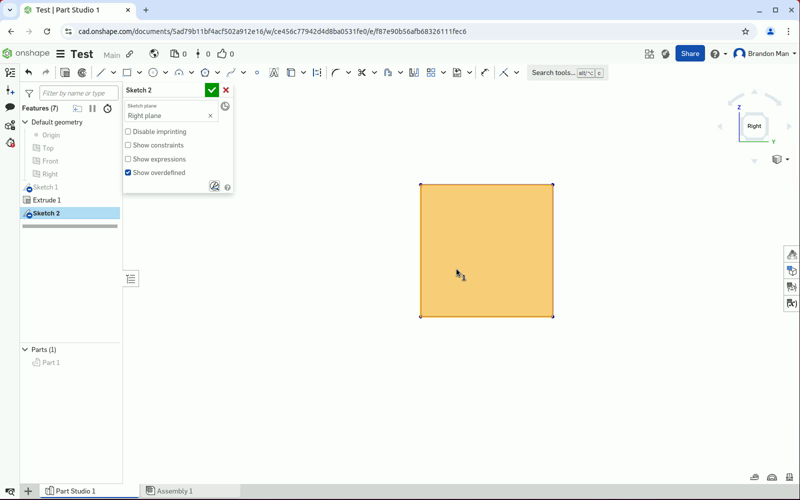
scroll(-6)
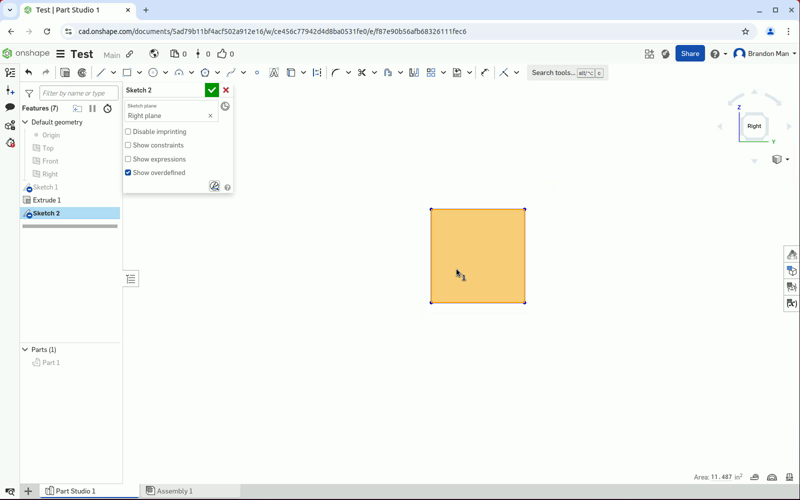
scroll(-6)
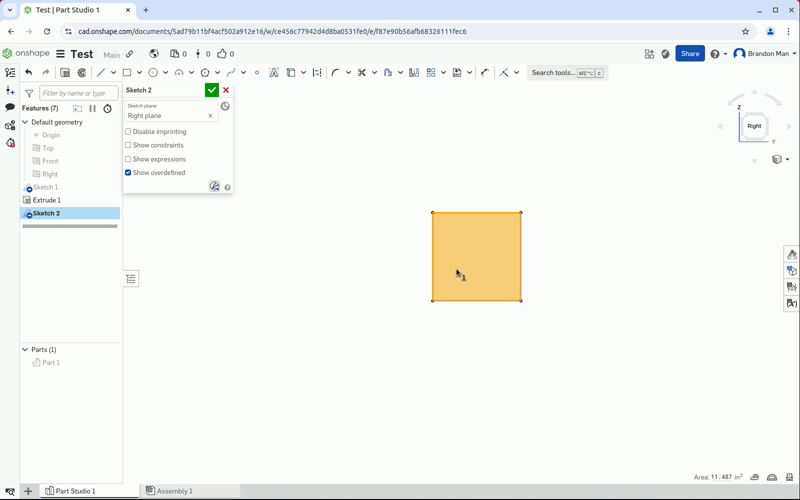
scroll(-6)
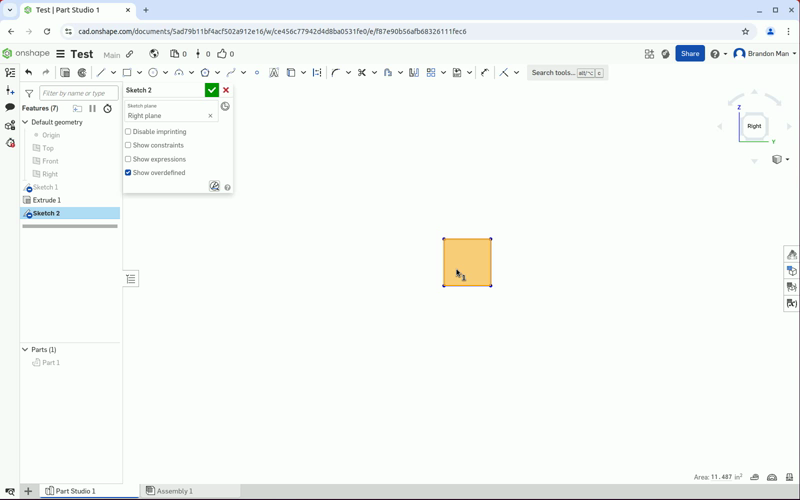
scroll(-6)
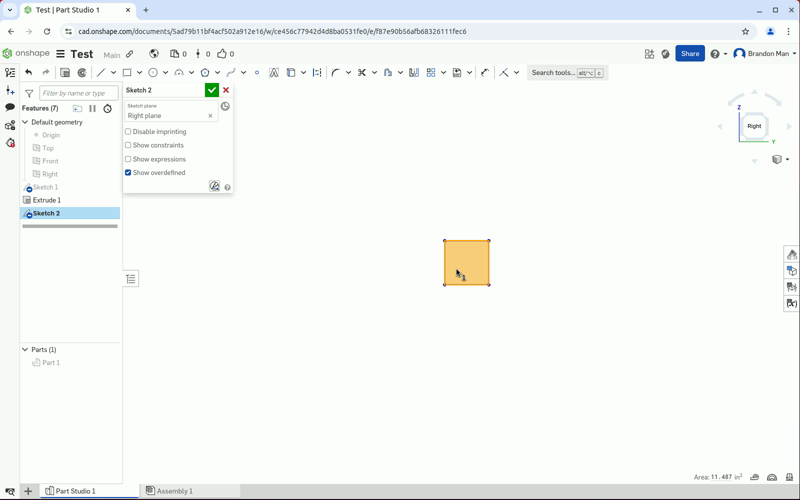
scroll(-6)
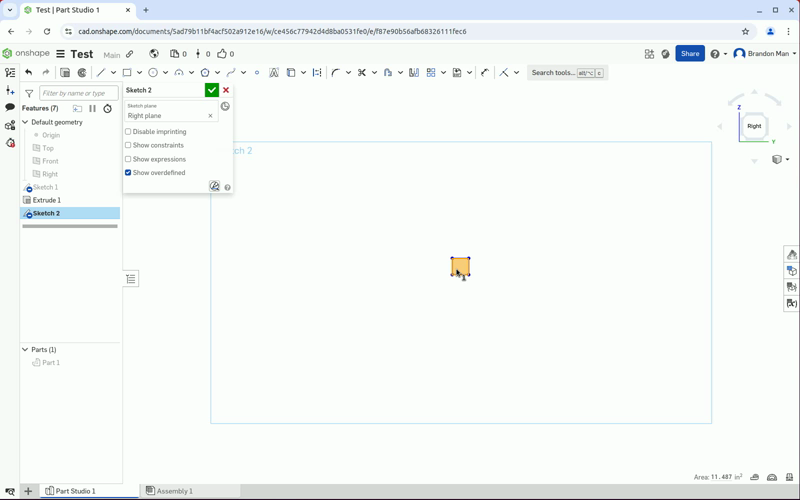
mouse_move(73, 352)
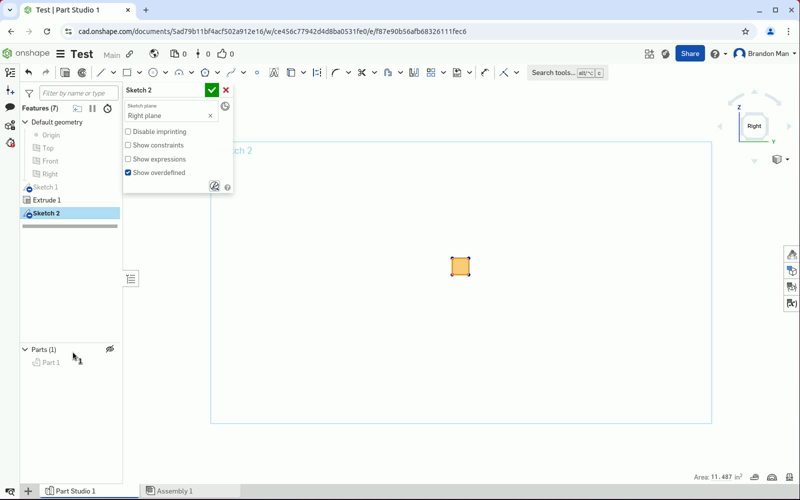
key(shift+y)
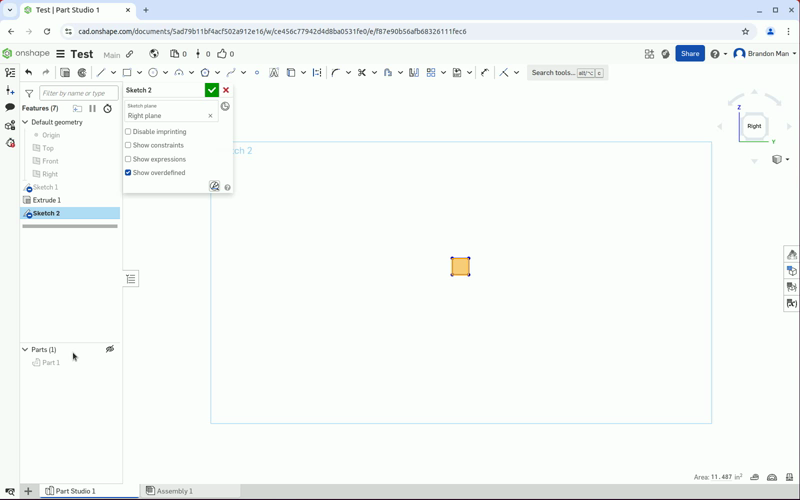
key(shift+e)
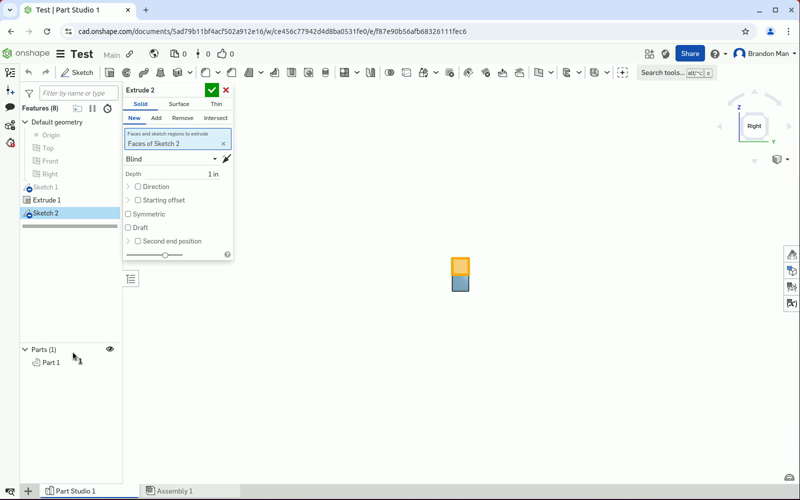
mouse_move(143, 106)
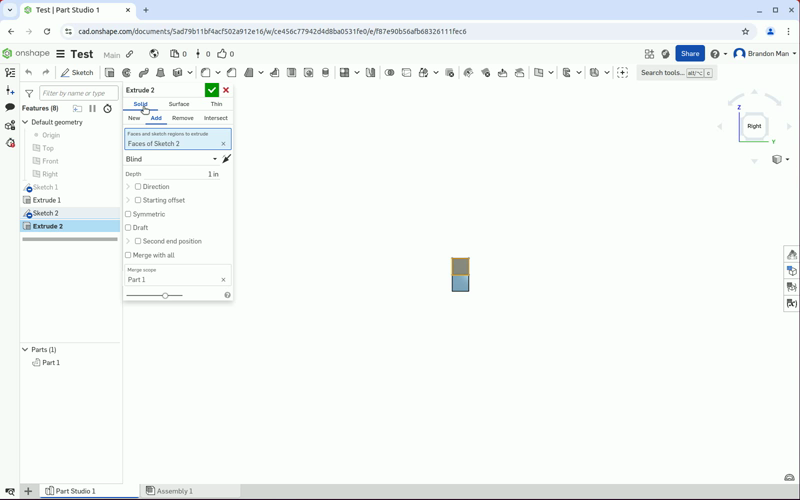
click(143, 106)
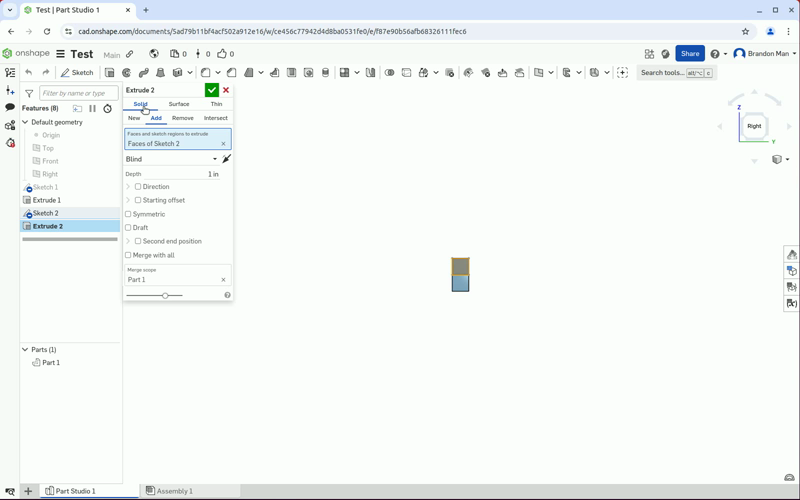
mouse_move(137, 120)
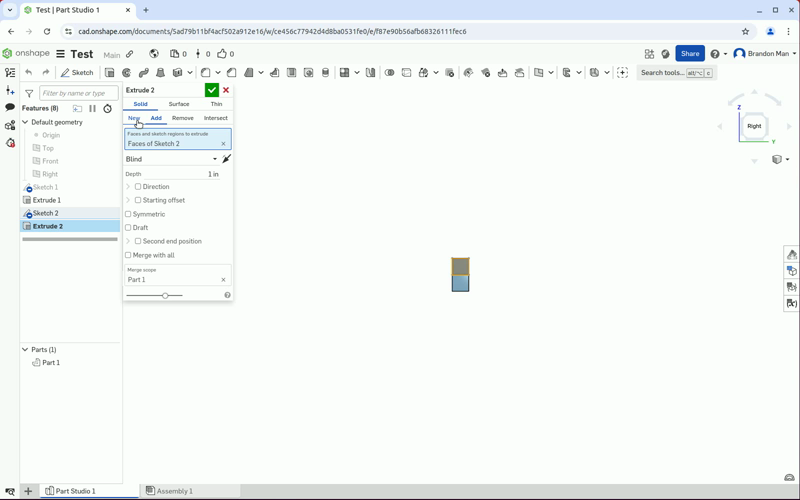
click(137, 120)
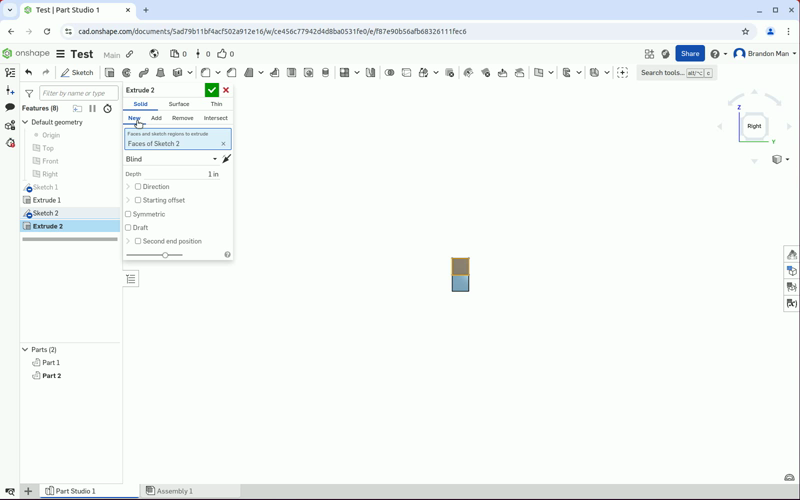
key(tab, 4)
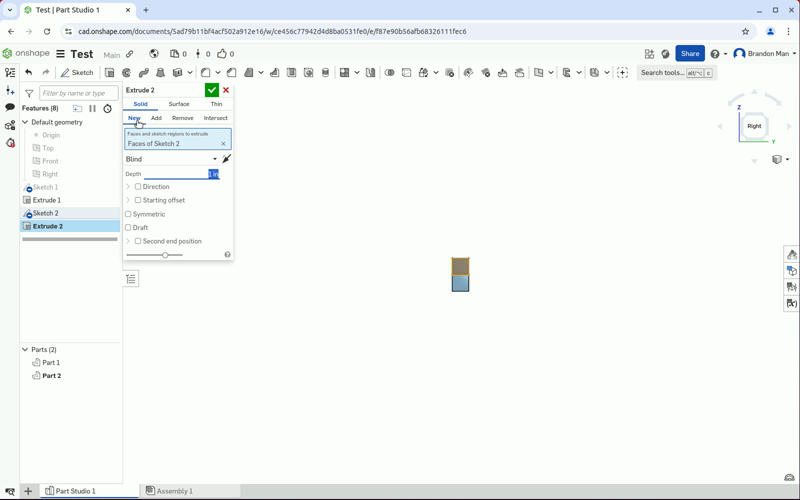
text(42.846)
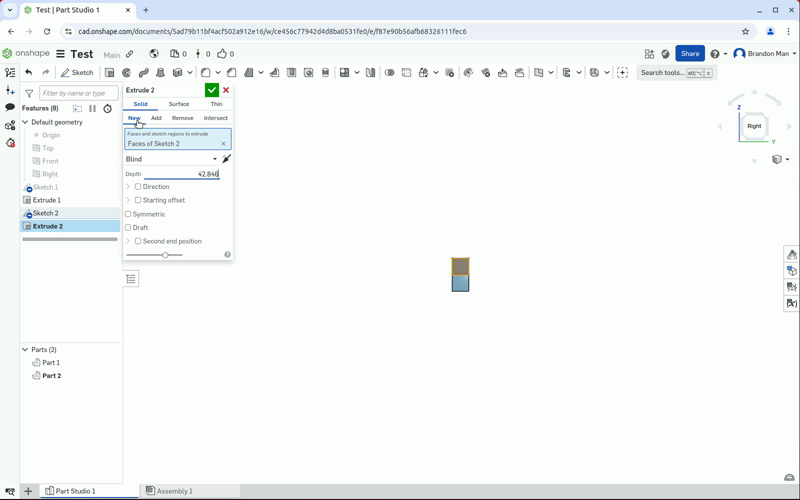
key(tab, 3)
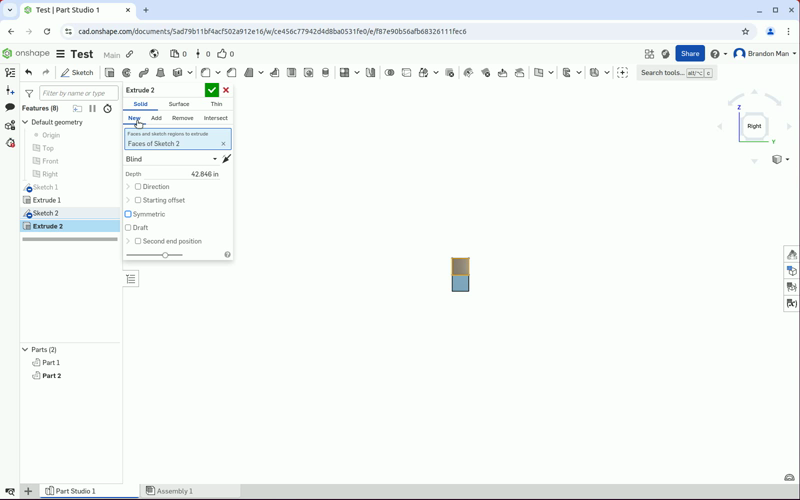
key(space)
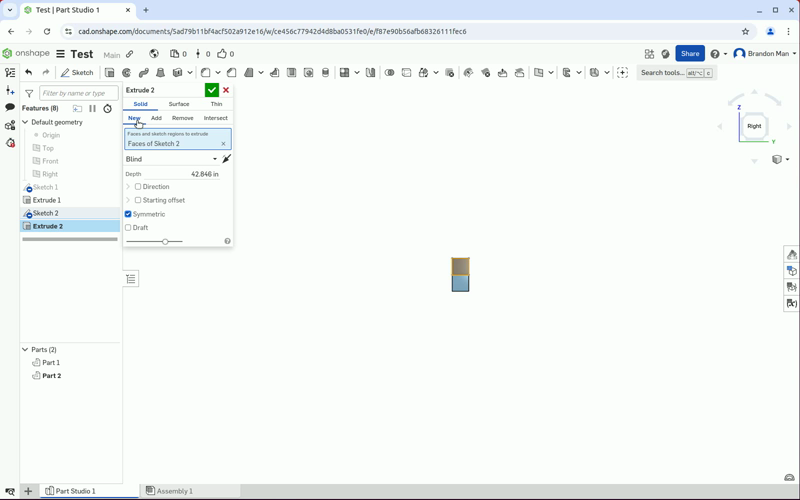
key(enter)
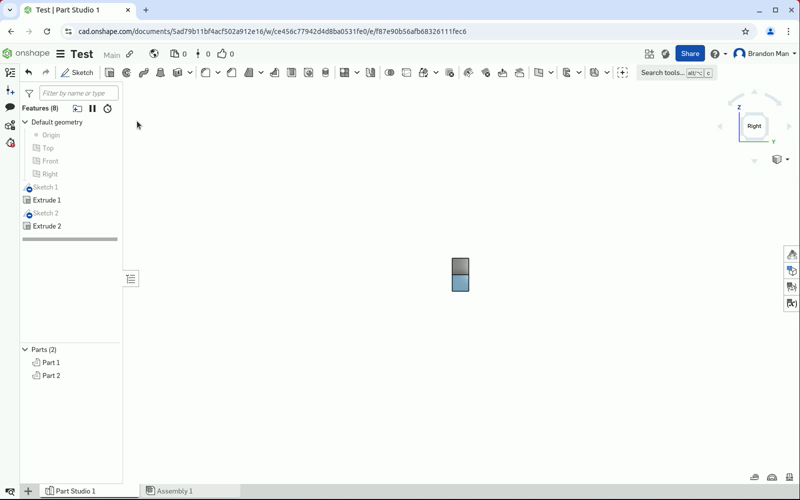
key(shift+h)
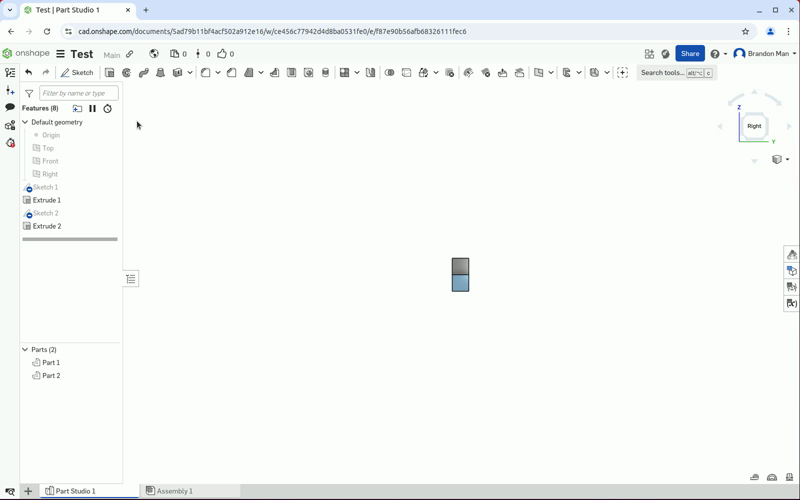
key(shift+h)
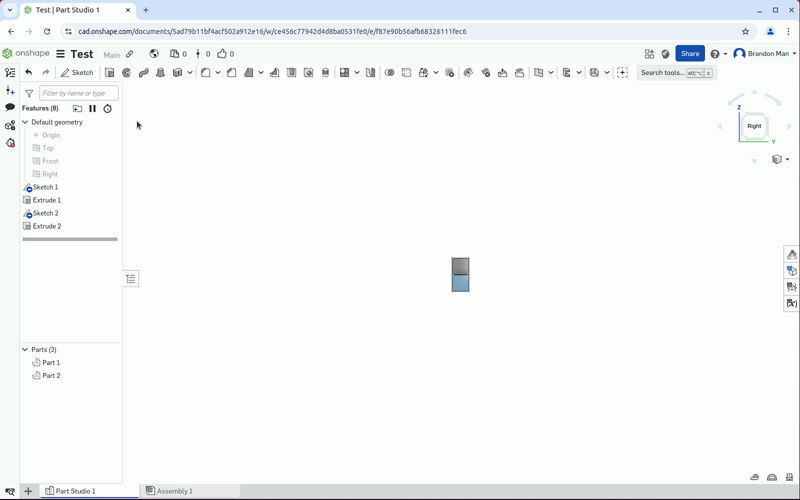
key(shift+7)
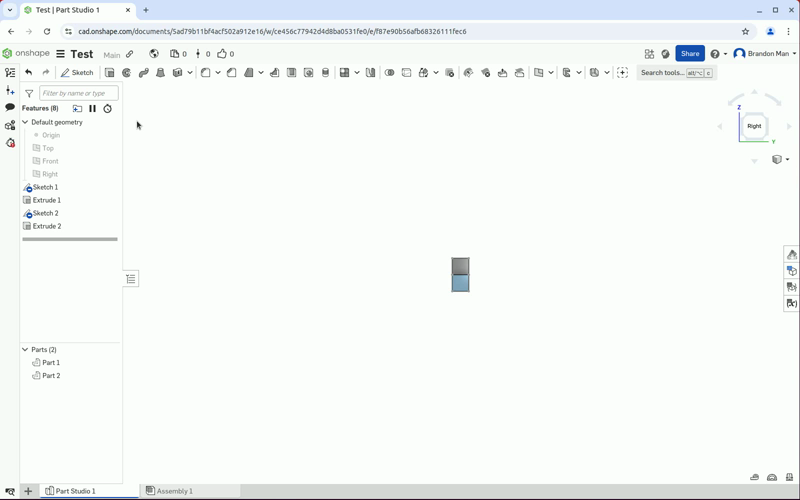
key(right, 2)
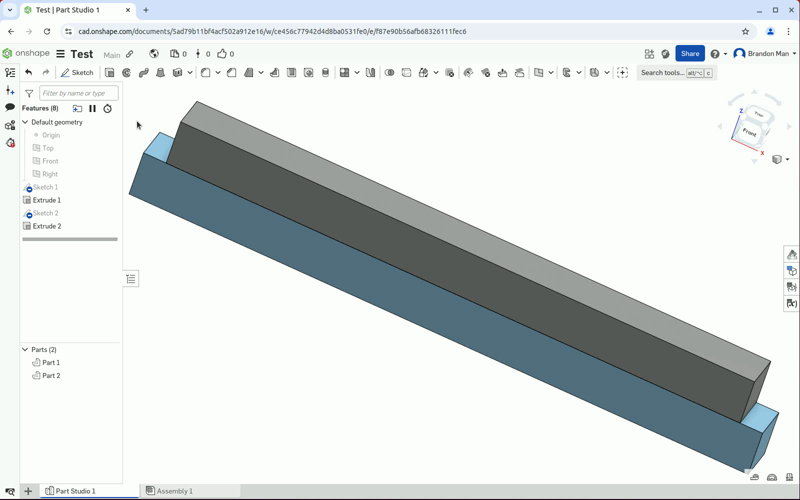
key(down, 2)
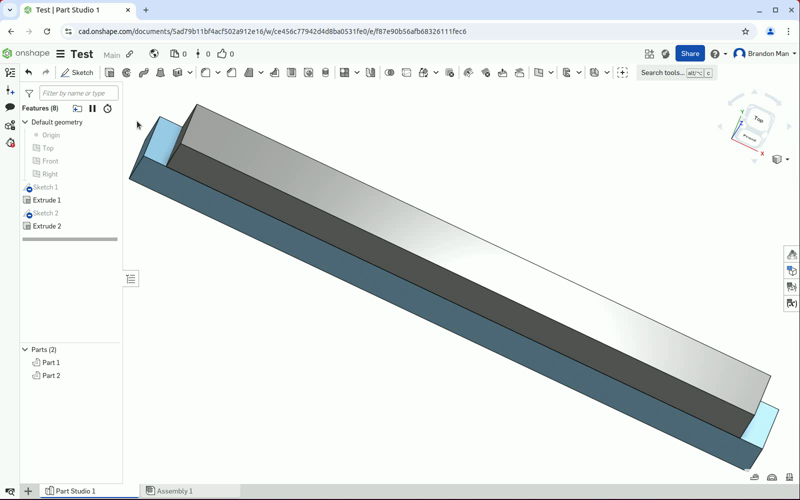
key(up, 2)
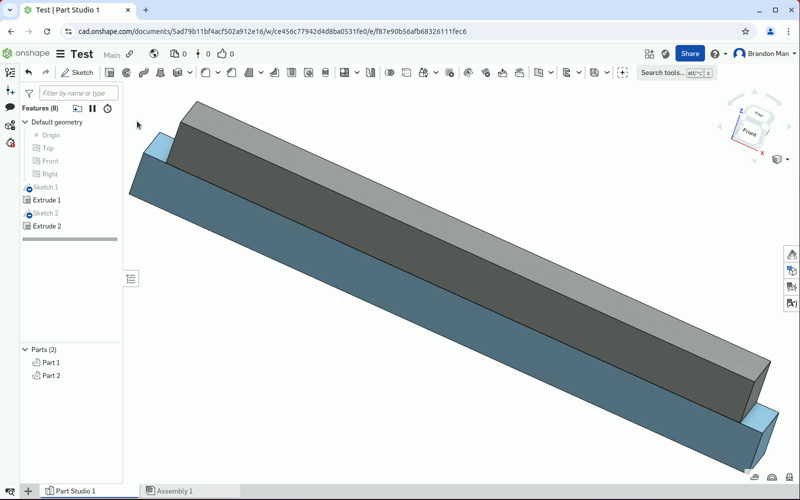
key(left, 2)
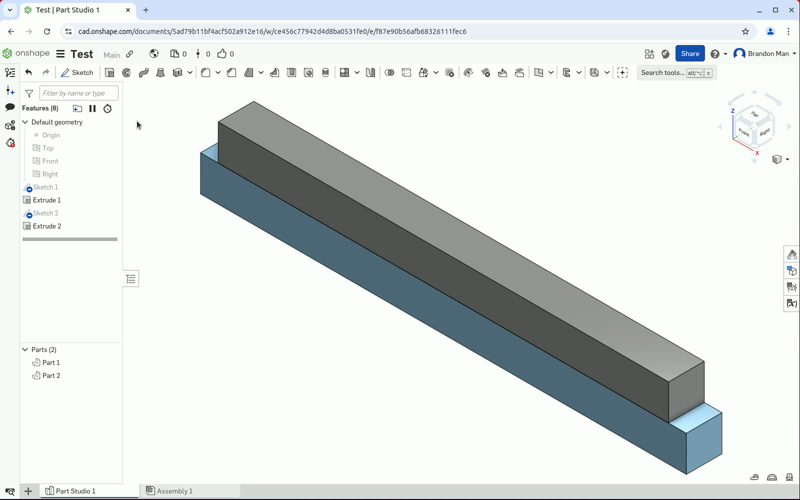
mouse_move(73, 189)
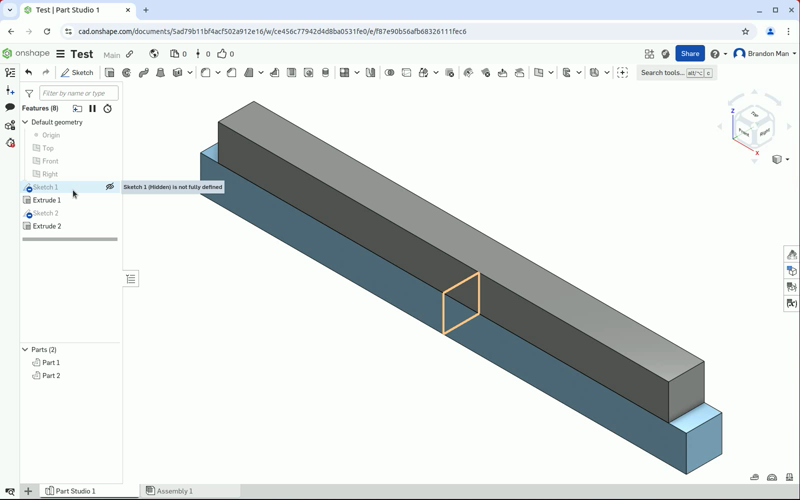
click(73, 189)